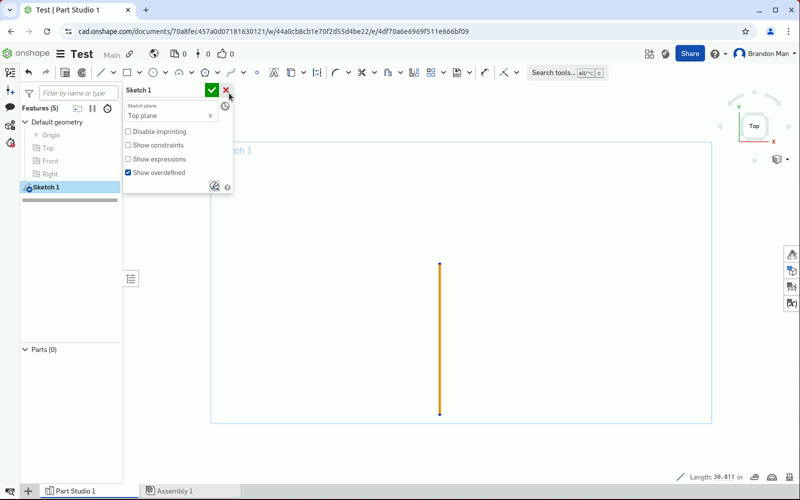
key(shift+h)
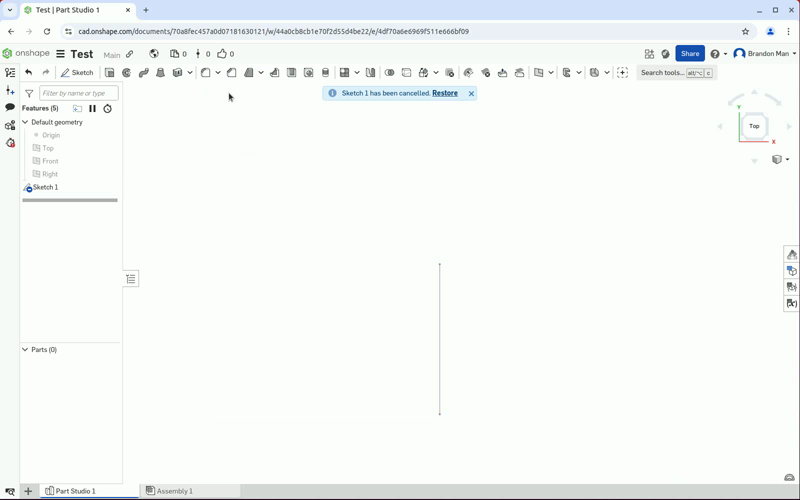
key(shift+s)
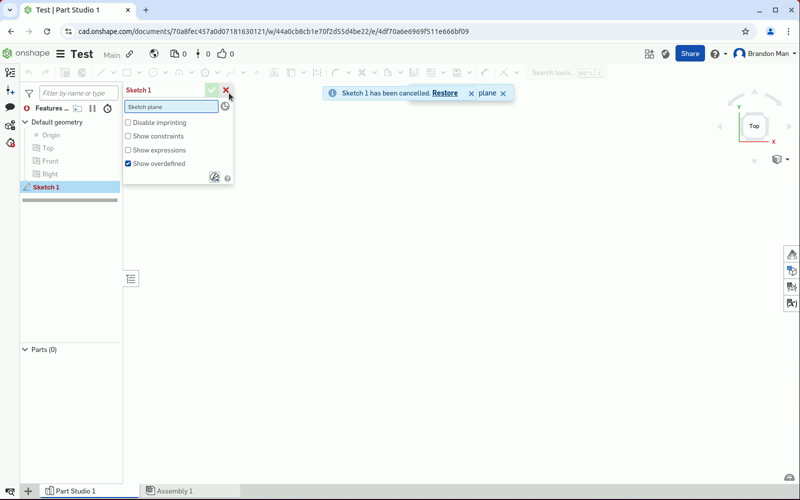
mouse_move(73, 150)
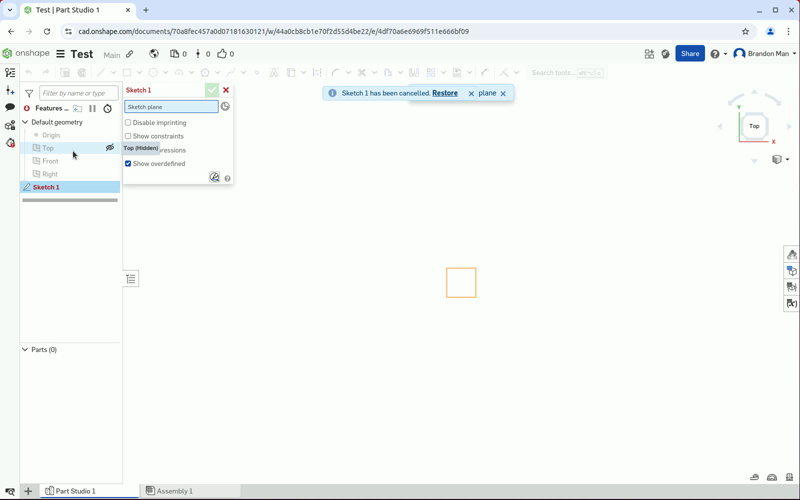
click(73, 150)
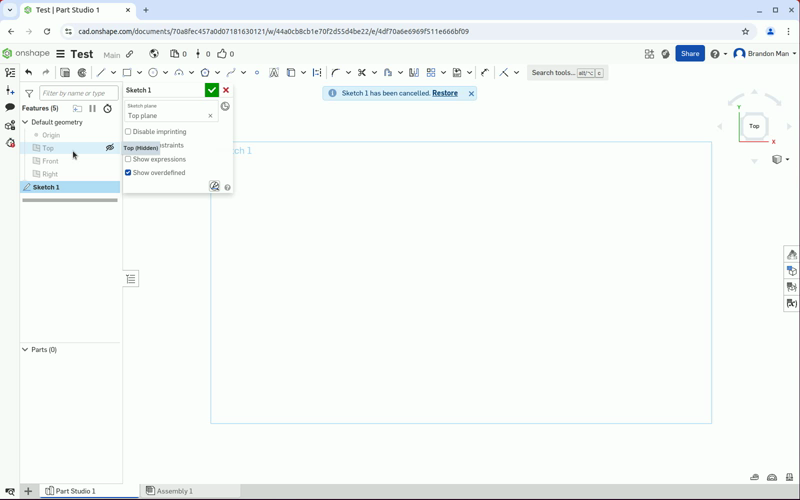
mouse_move(73, 352)
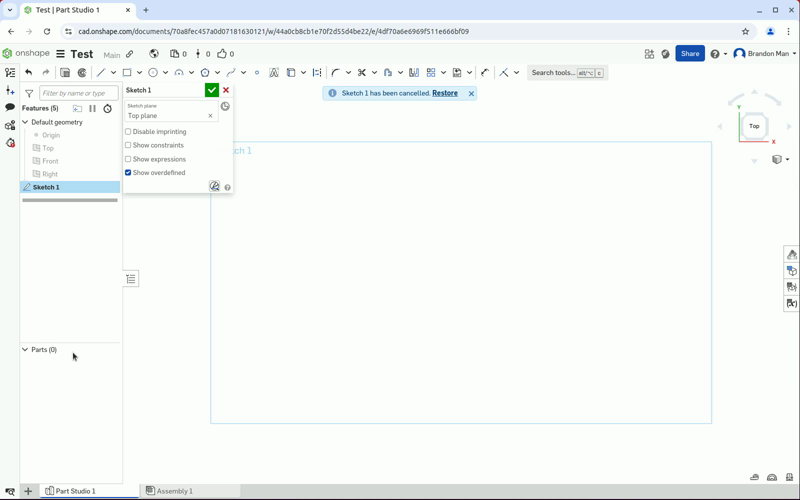
key(y)
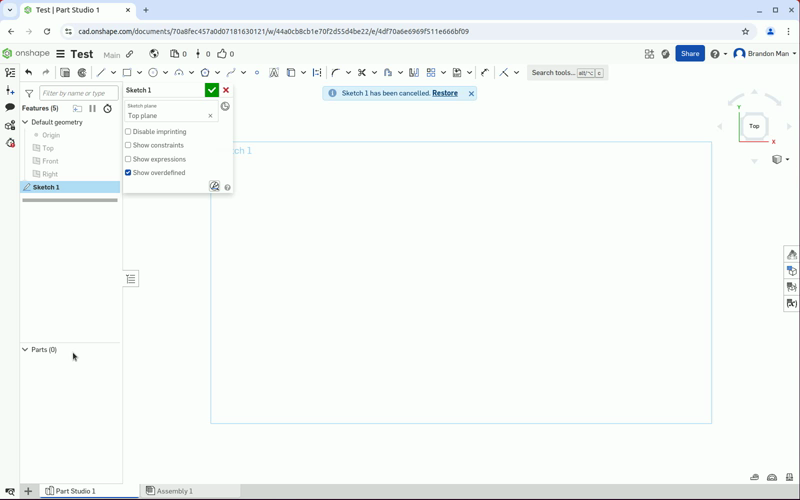
key(l)
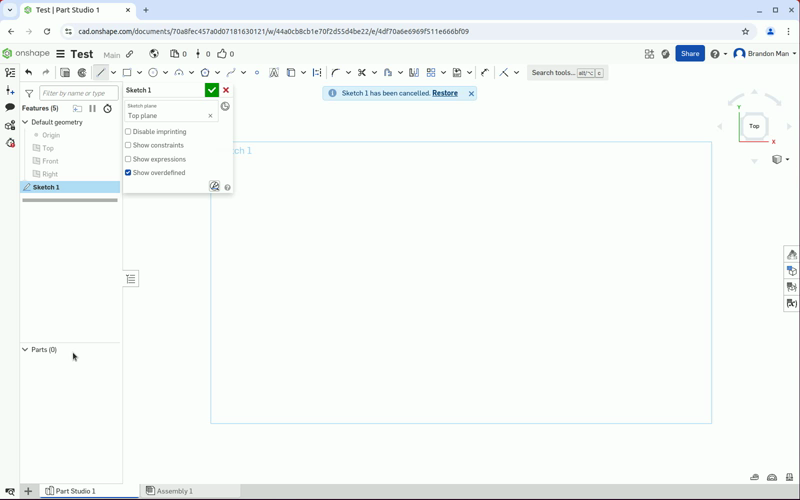
key_down(shift)
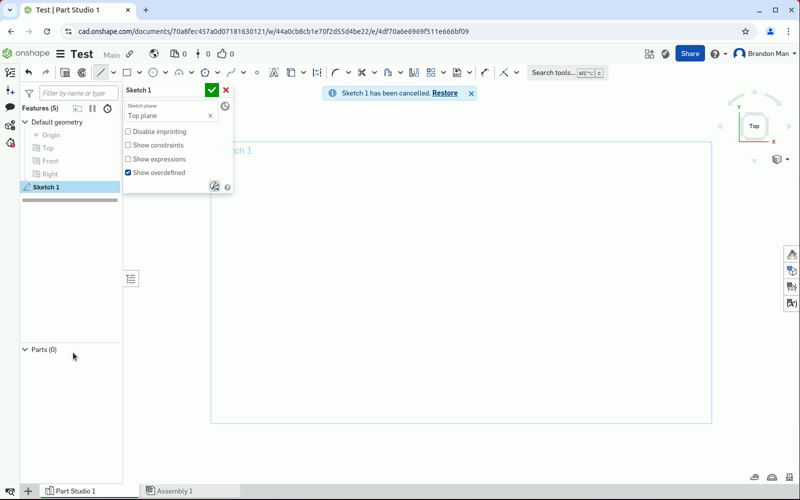
mouse_move(361, 353)
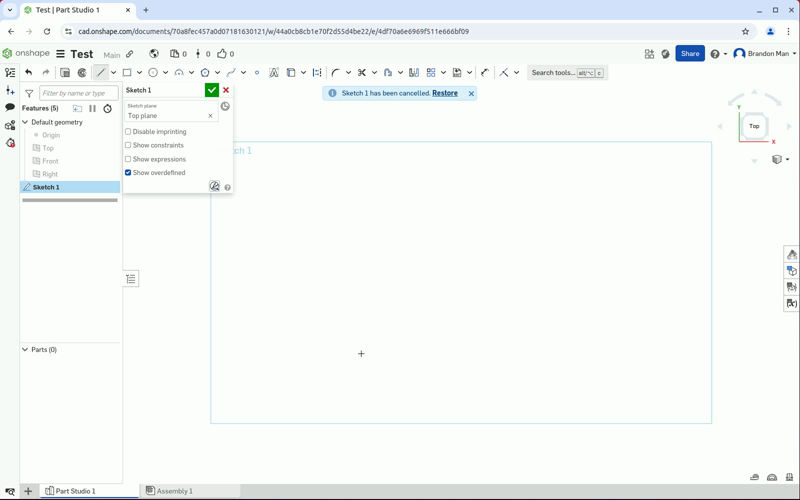
click(361, 353)
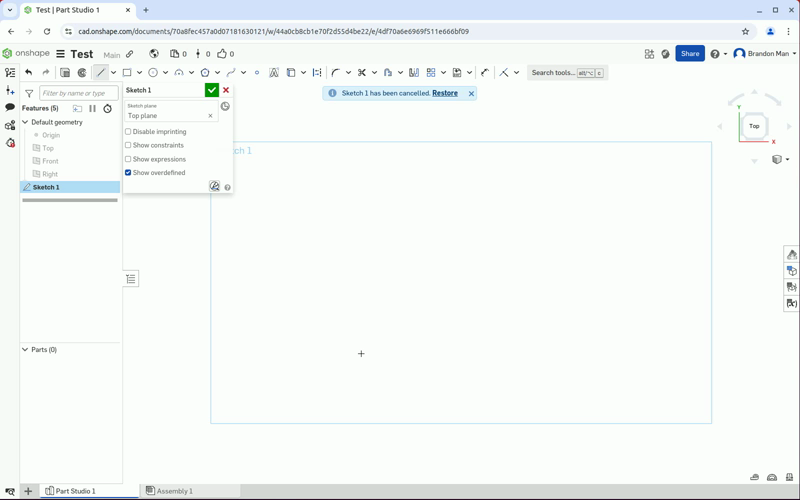
key_up(shift)
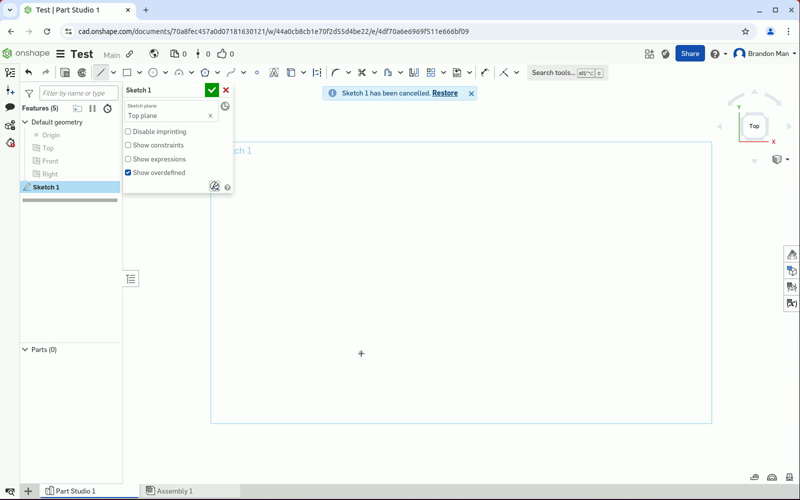
key_down(shift)
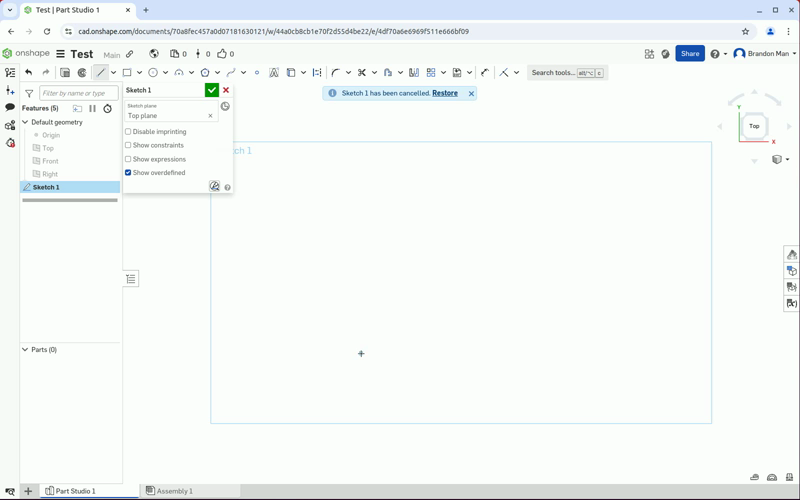
mouse_move(572, 353)
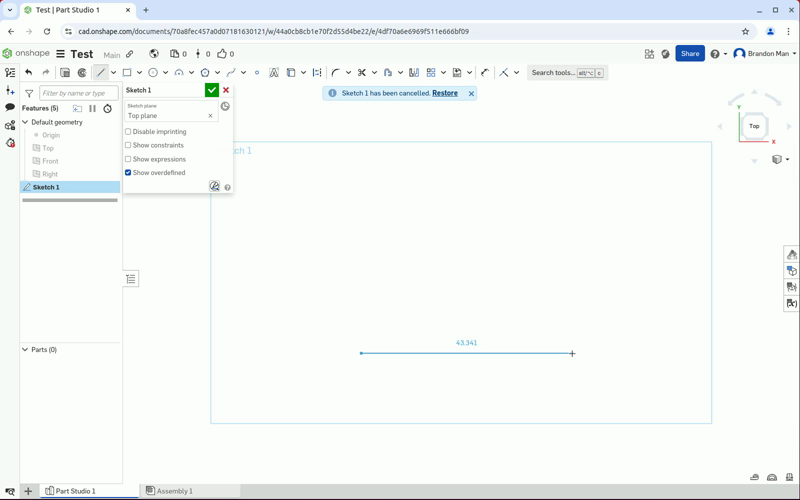
click(572, 353)
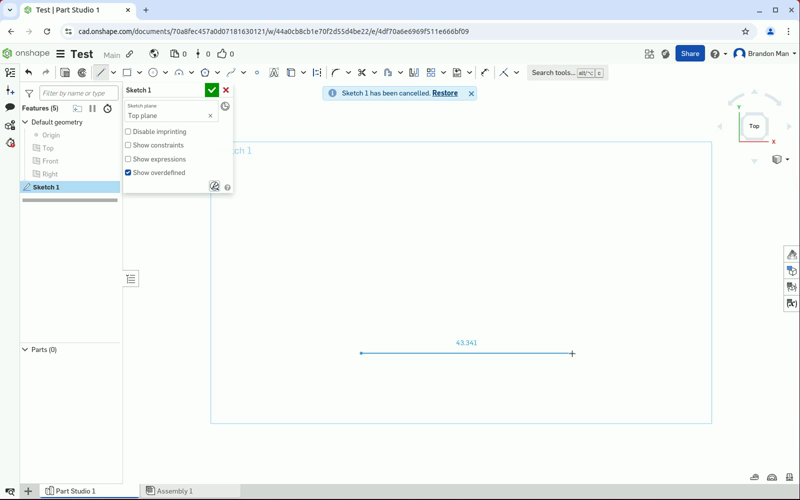
key_up(shift)
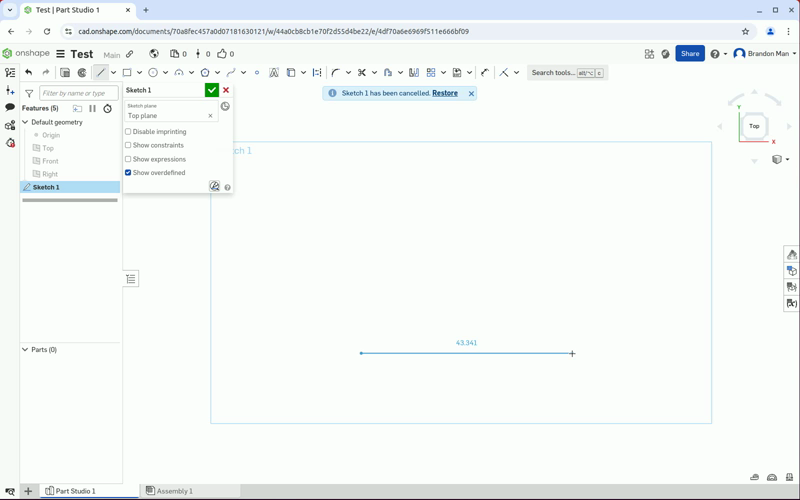
key_down(shift)
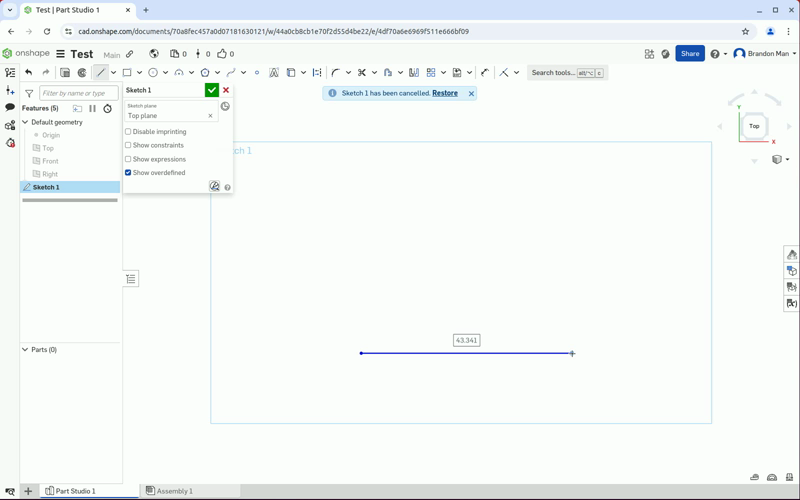
mouse_move(572, 282)
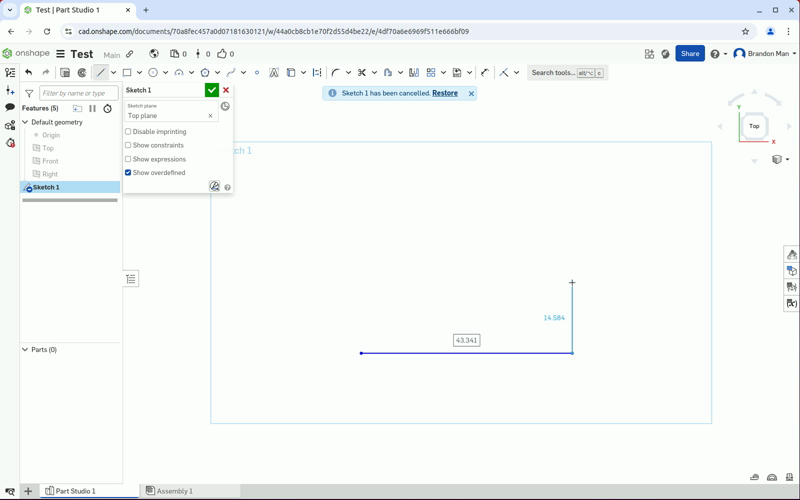
click(572, 282)
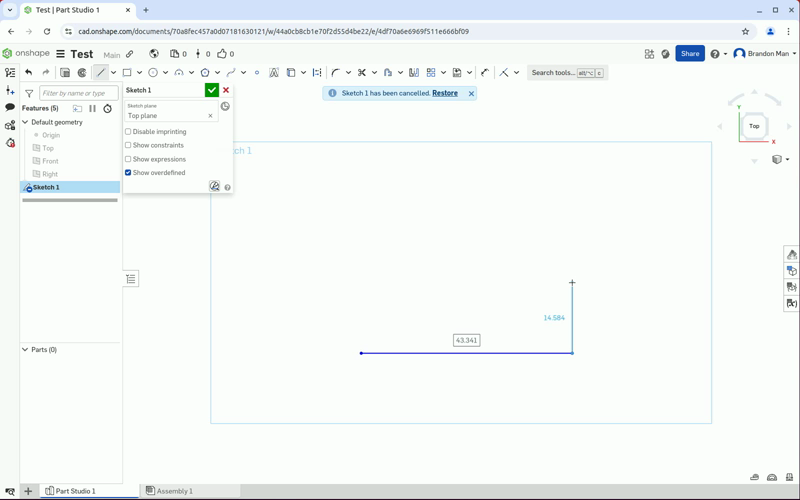
key_up(shift)
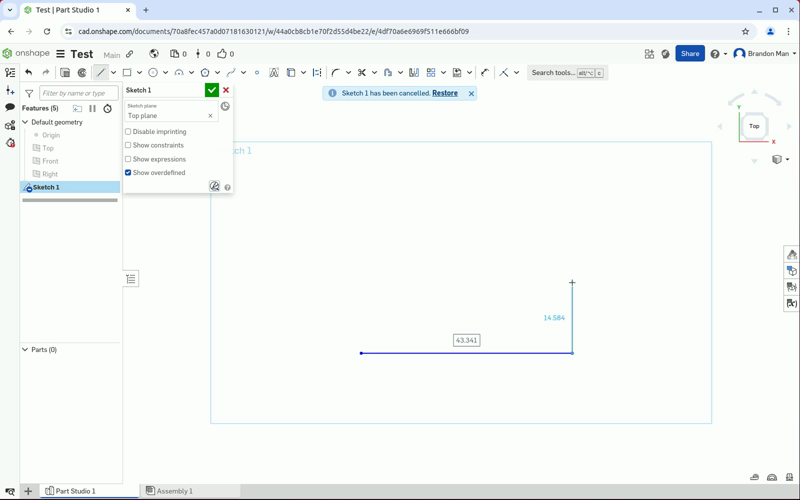
key_down(shift)
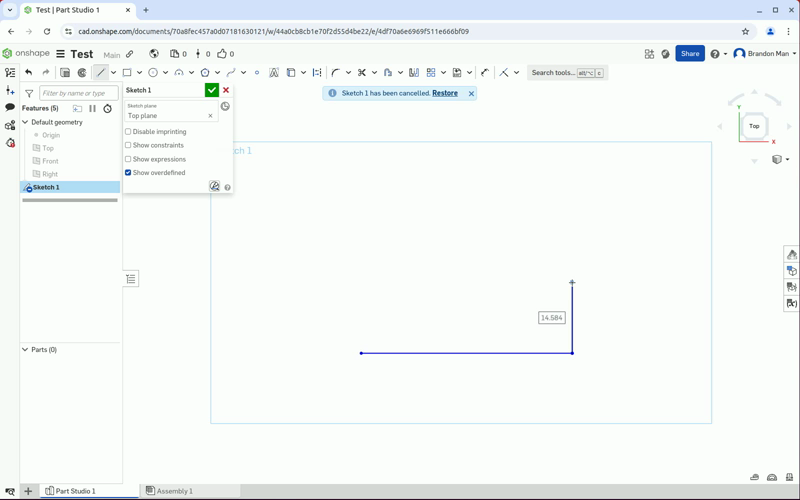
mouse_move(361, 282)
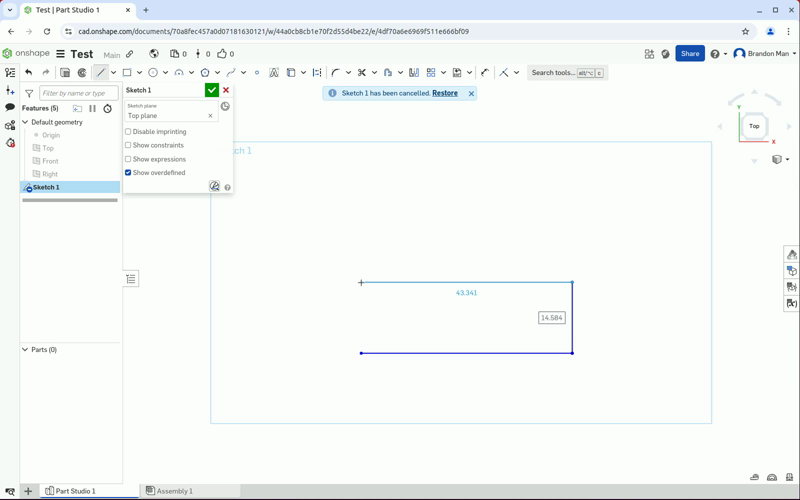
click(361, 282)
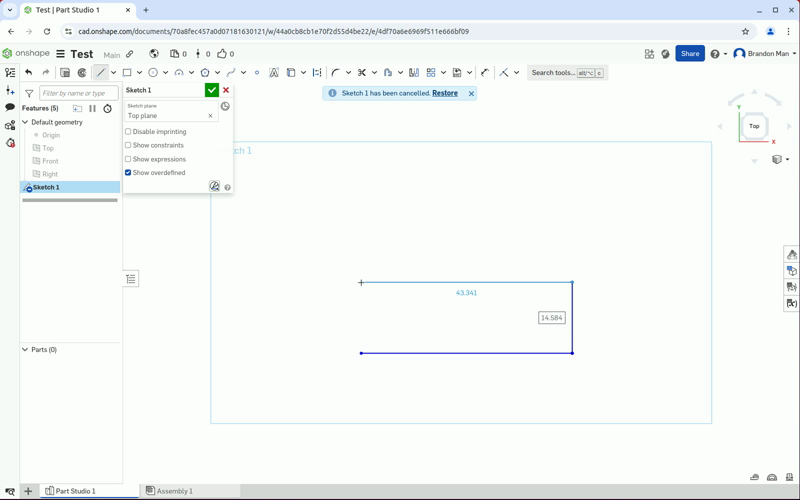
key_up(shift)
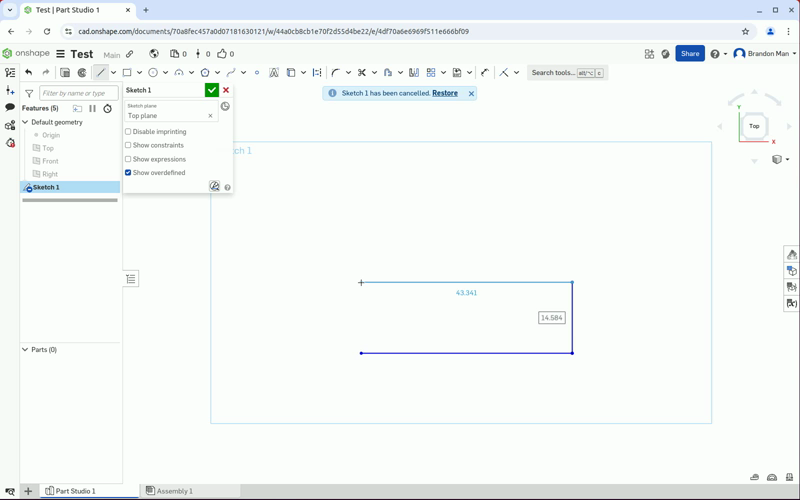
key_down(shift)
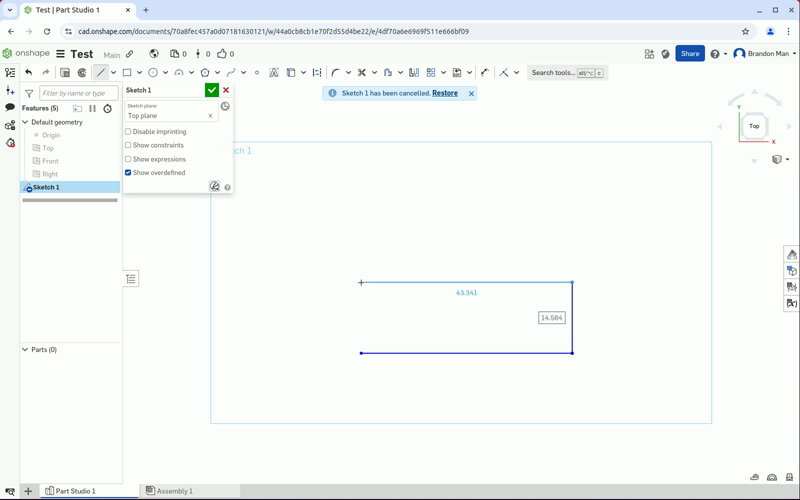
mouse_move(361, 353)
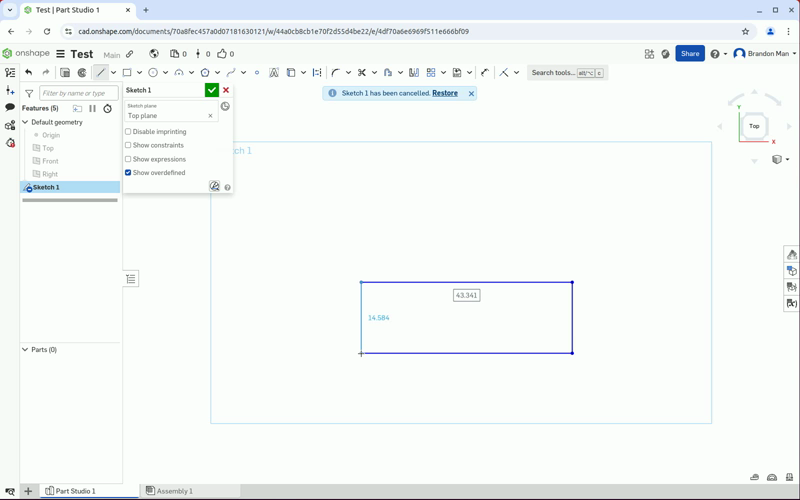
key_up(shift)
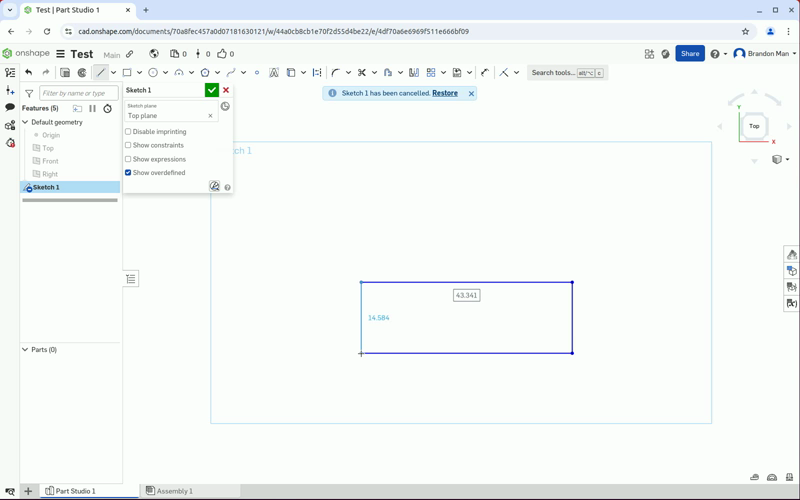
click(361, 353)
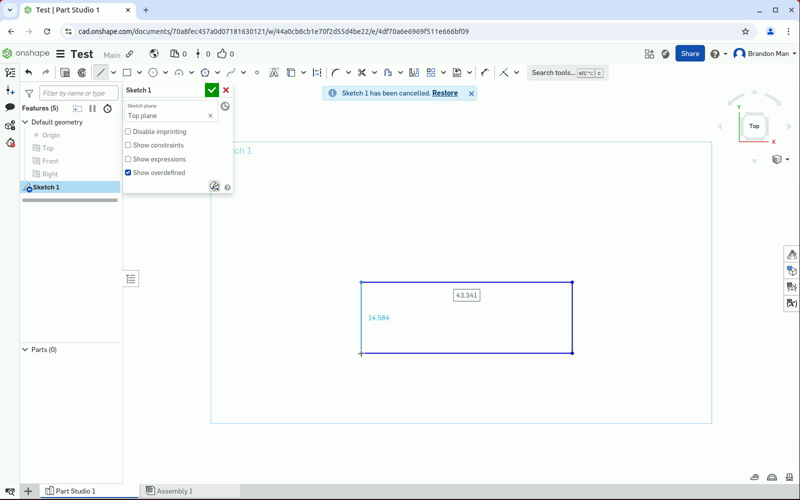
key(esc)
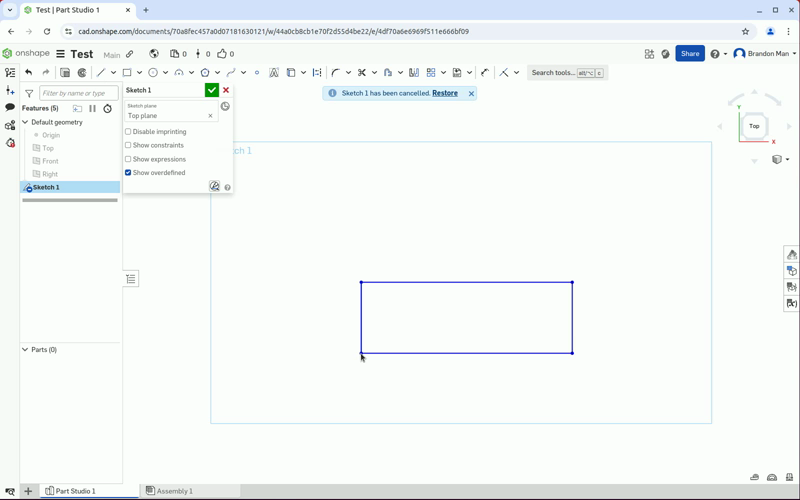
mouse_move(557, 296)
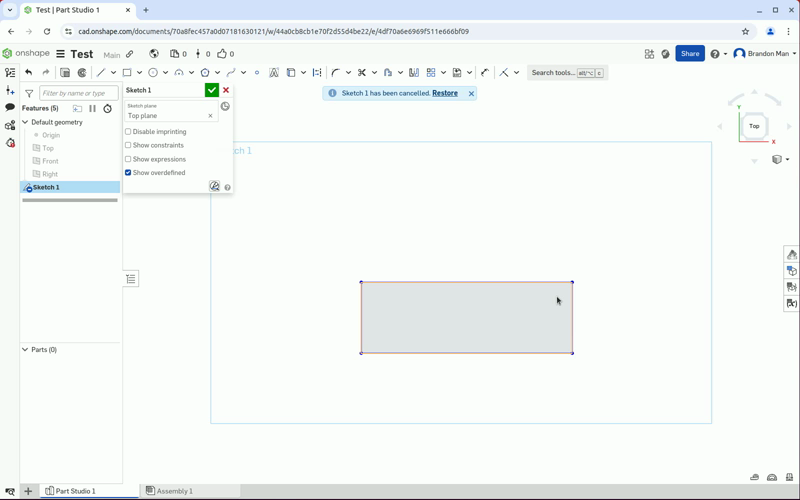
click(557, 296)
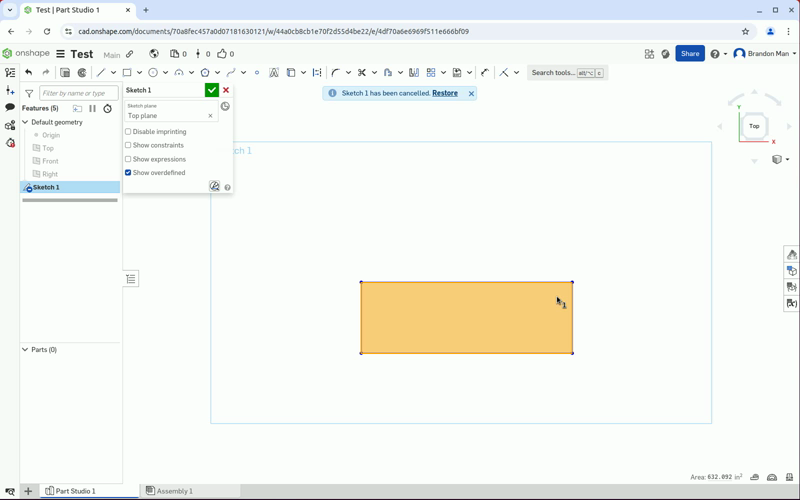
mouse_move(73, 352)
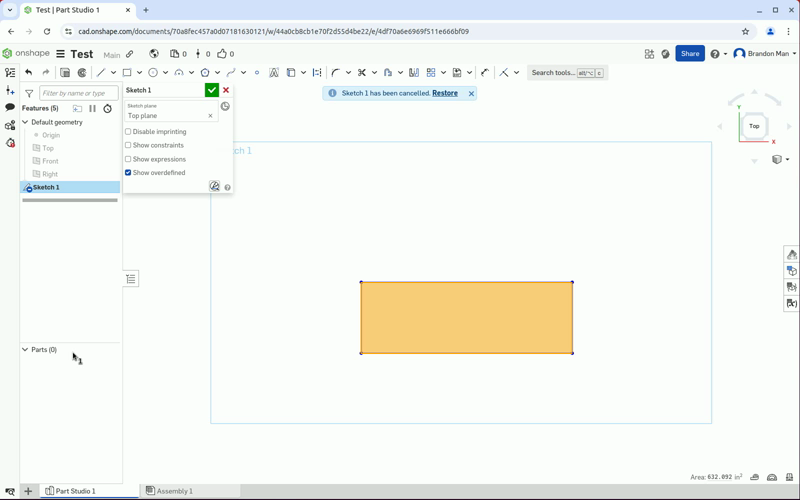
key(shift+y)
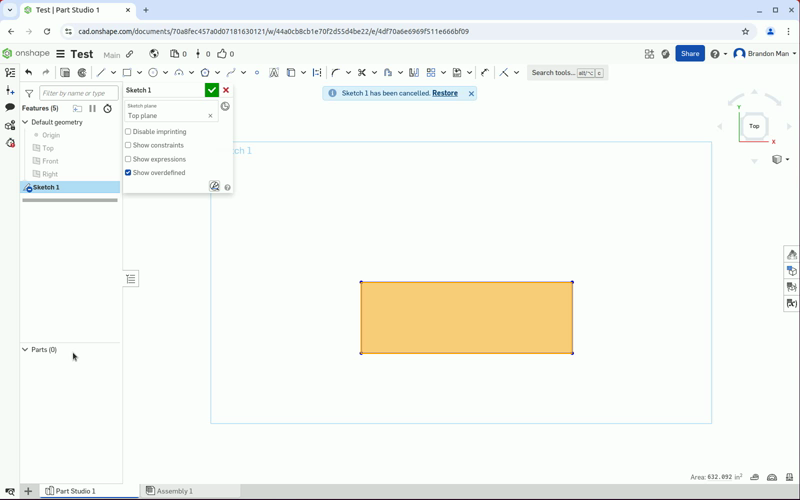
key(shift+e)
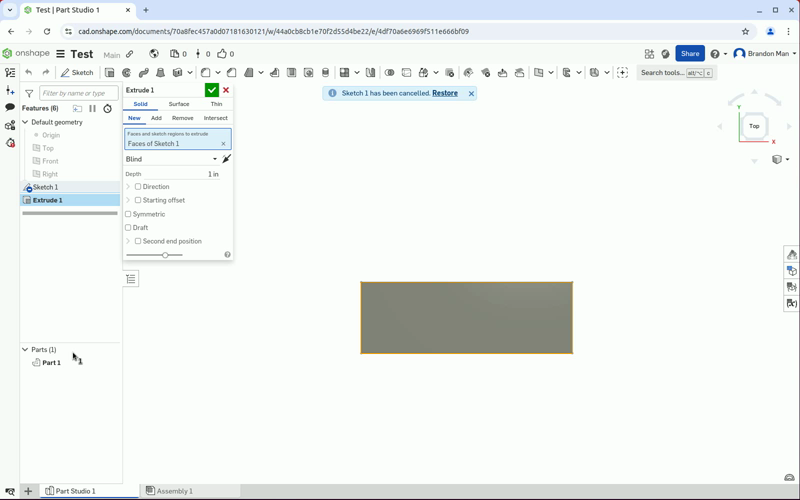
mouse_move(143, 106)
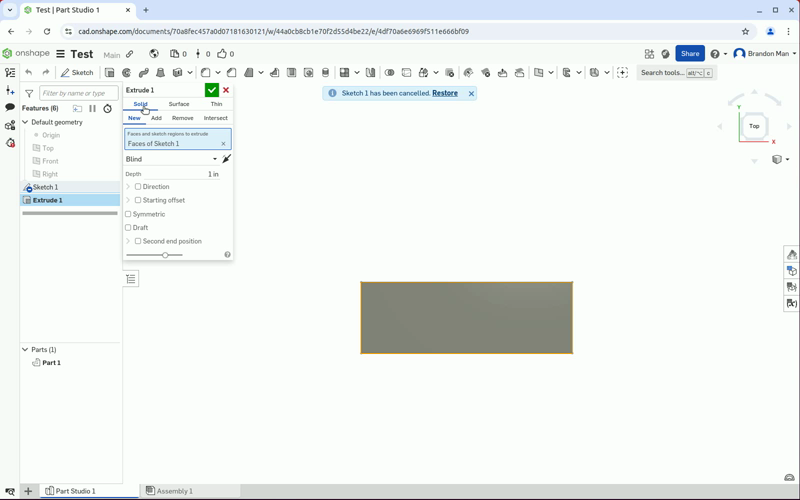
click(143, 106)
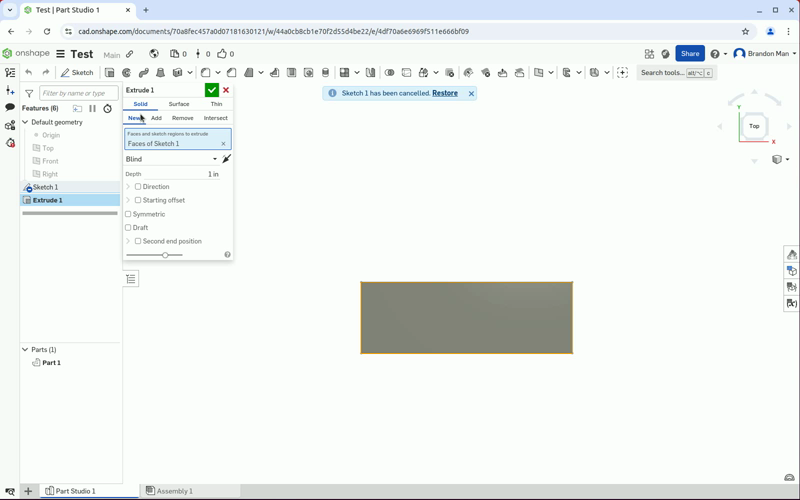
mouse_move(137, 120)
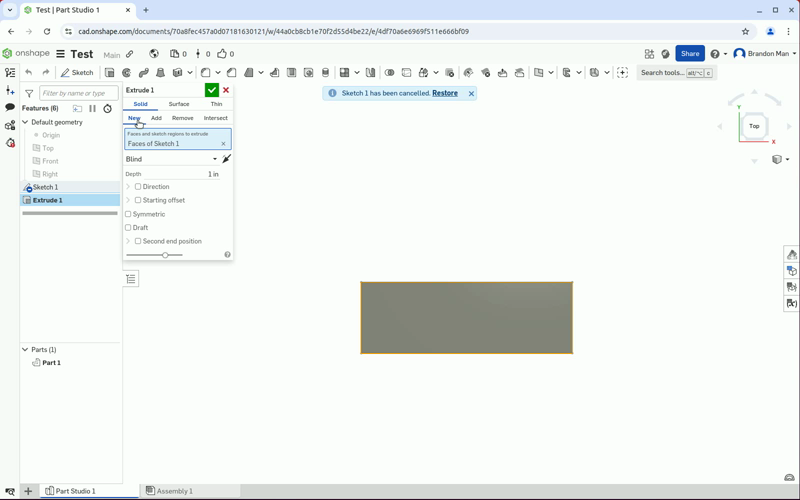
click(137, 120)
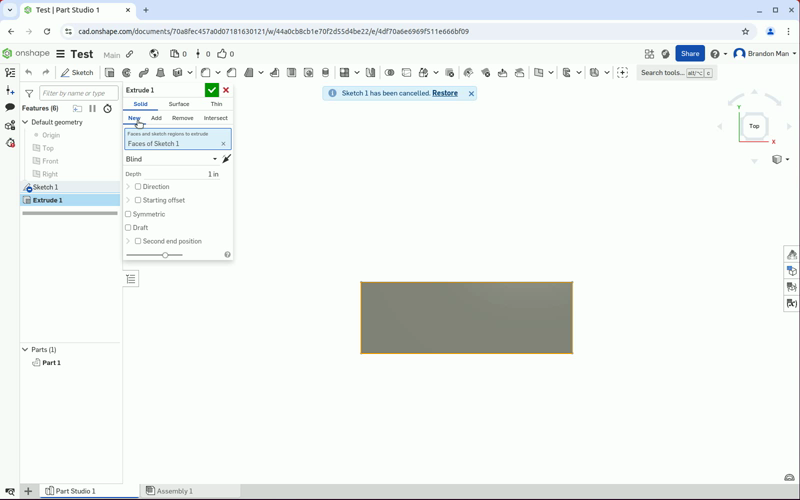
key(tab, 4)
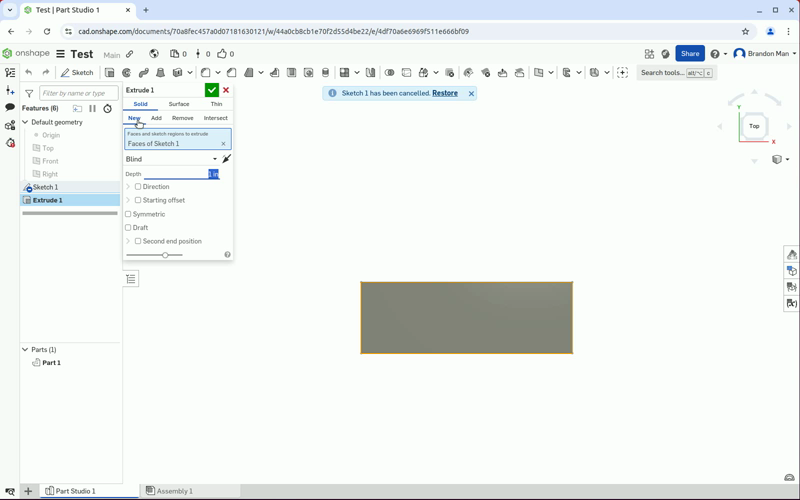
text(-0.241)
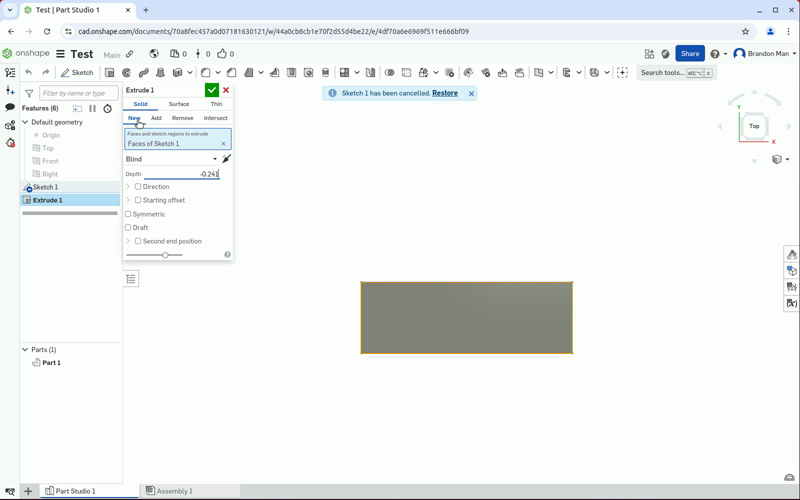
key(enter)
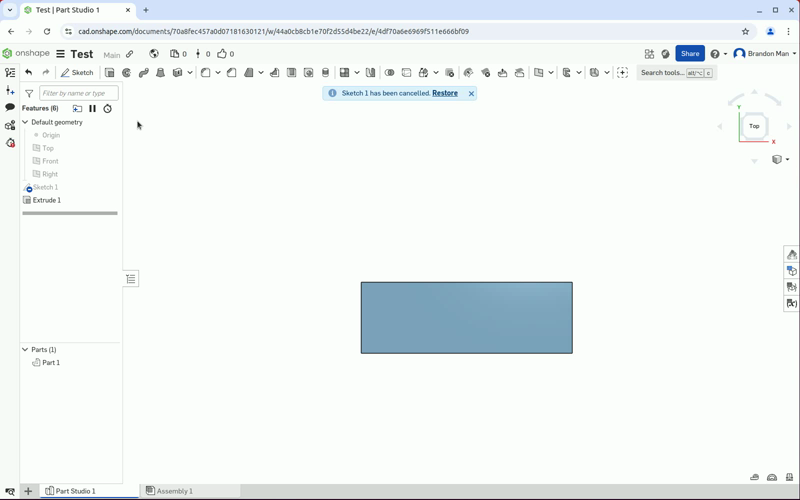
key(shift+h)
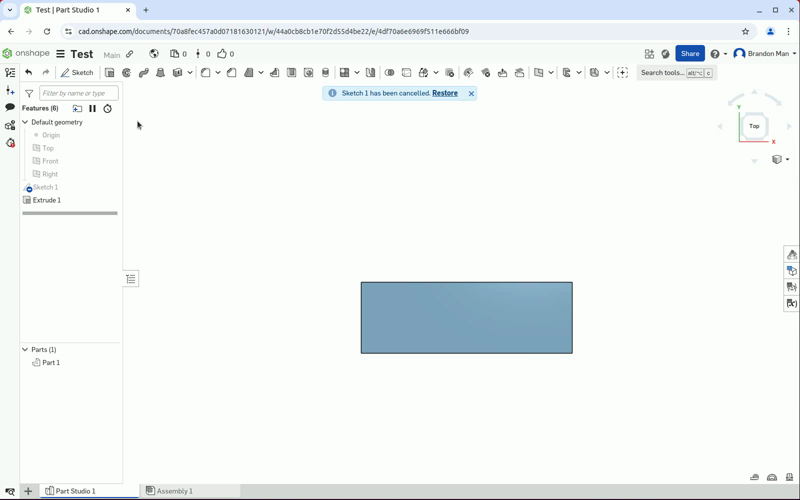
key(shift+h)
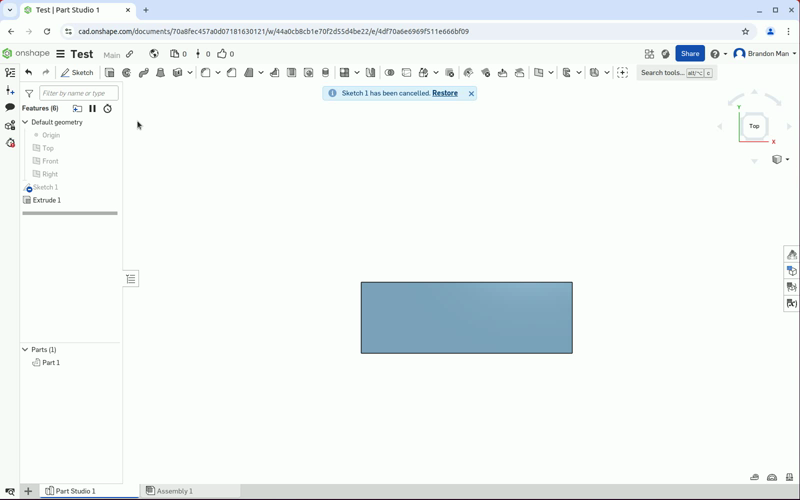
mouse_move(73, 189)
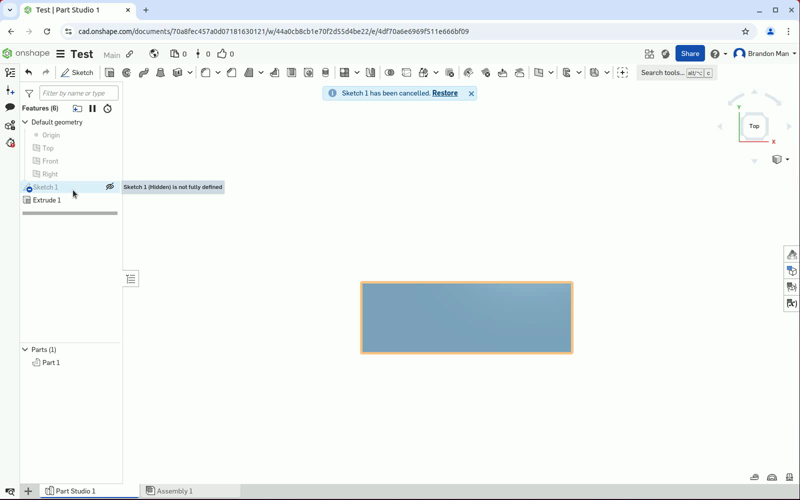
click(73, 189)
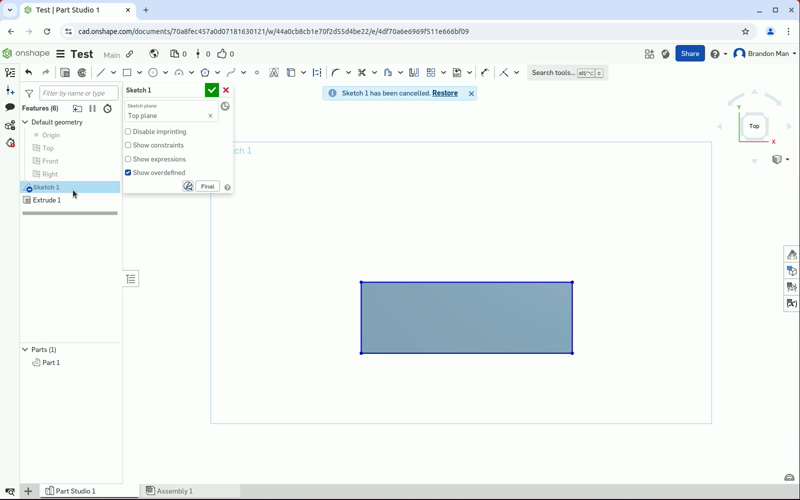
mouse_move(229, 92)
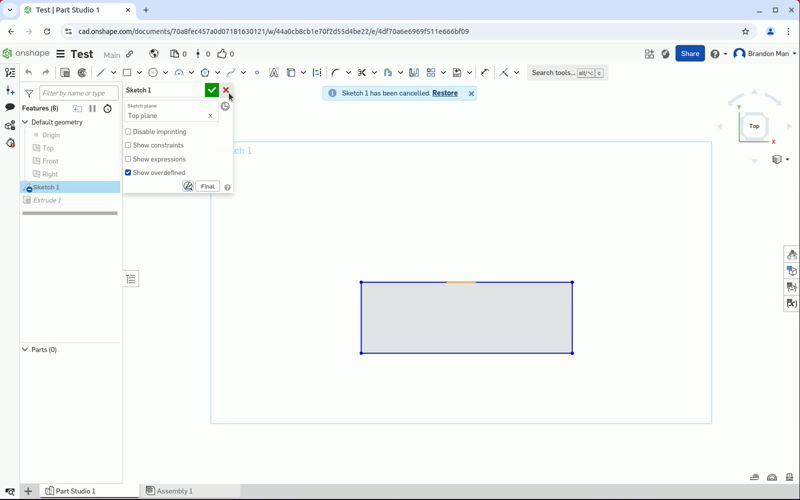
click(229, 92)
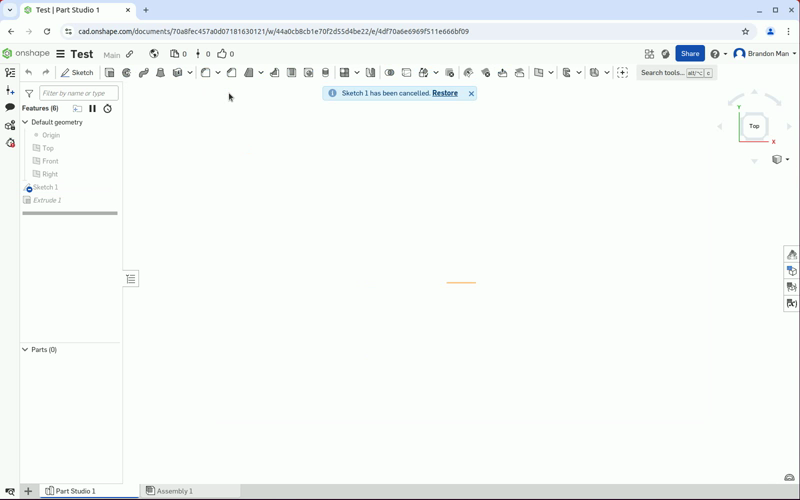
mouse_move(73, 352)
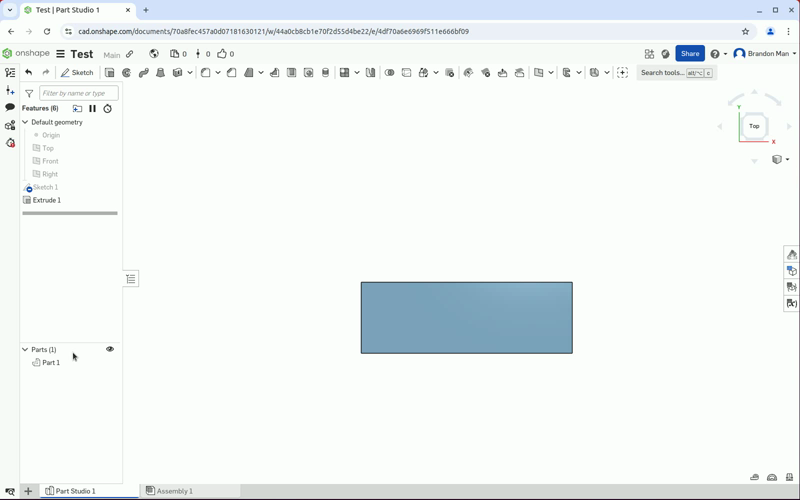
key(y)
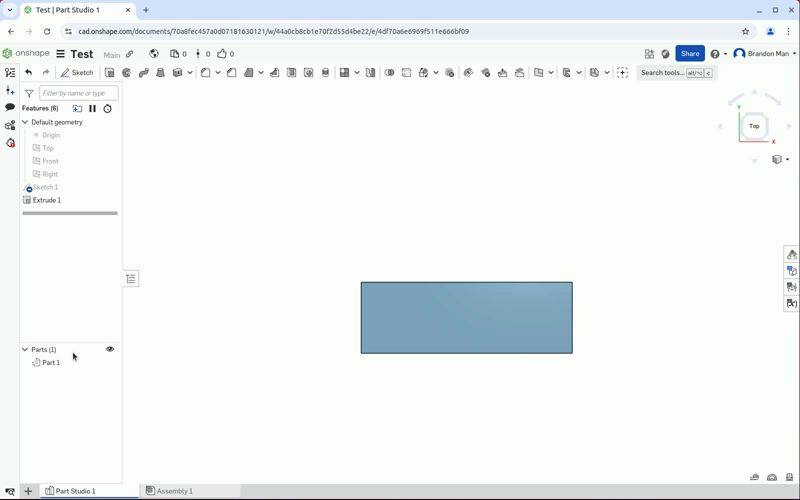
key(shift+p)
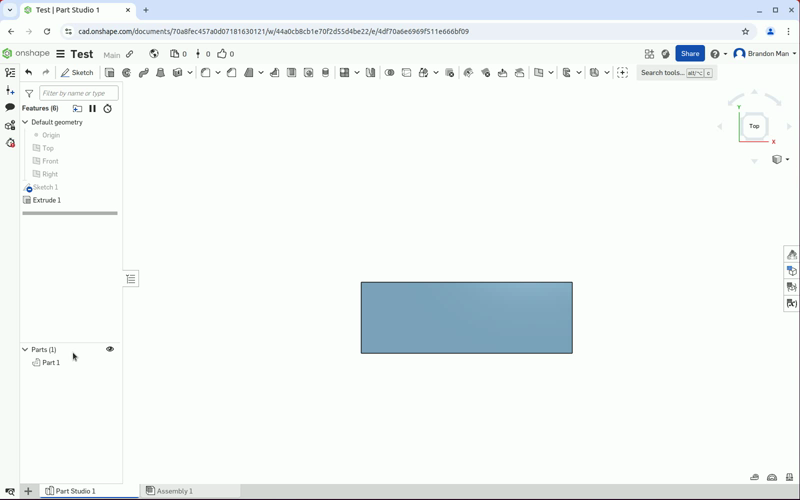
key(space)
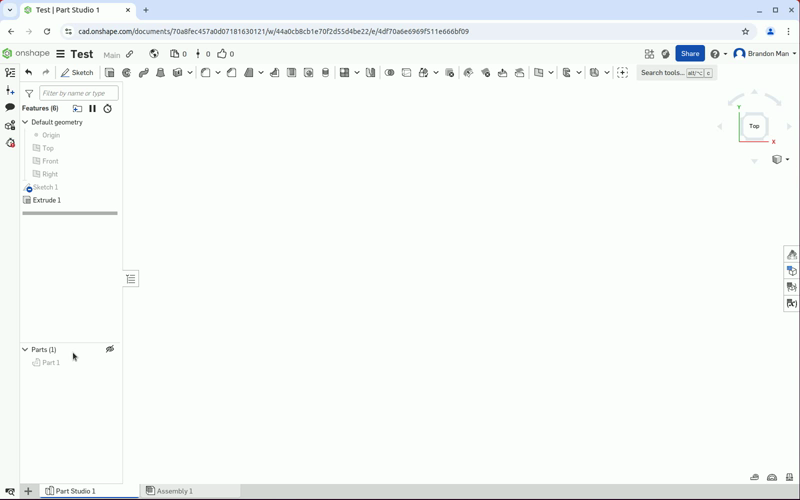
key_down(shift)
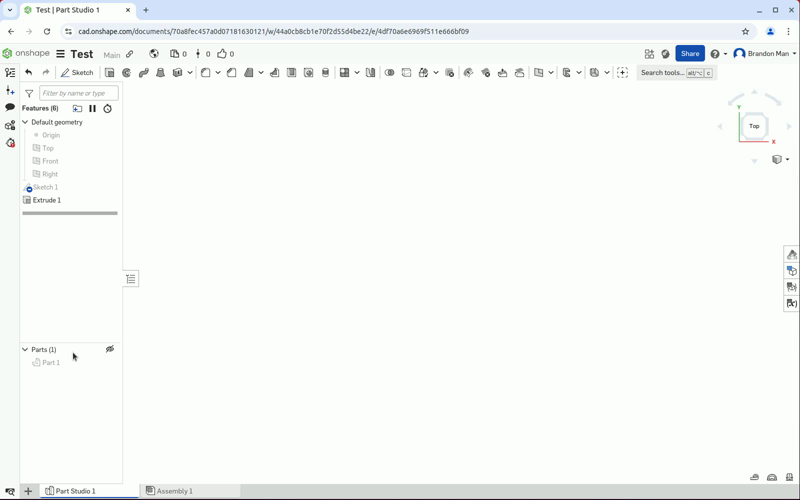
key(up)
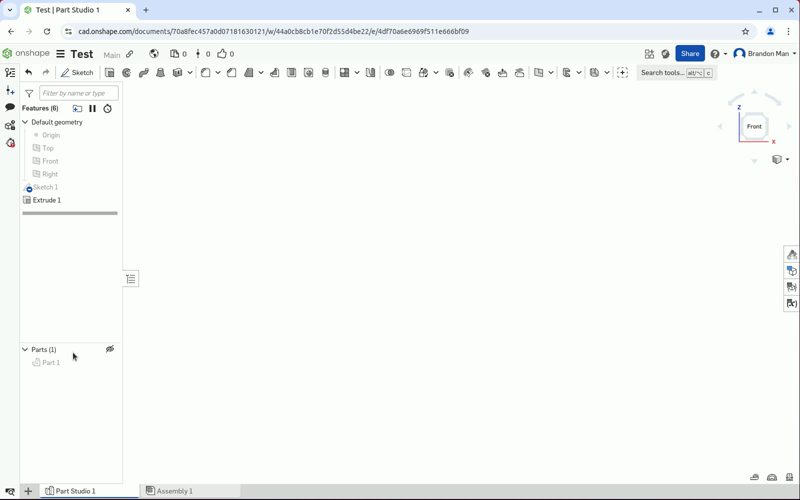
key_up(shift)
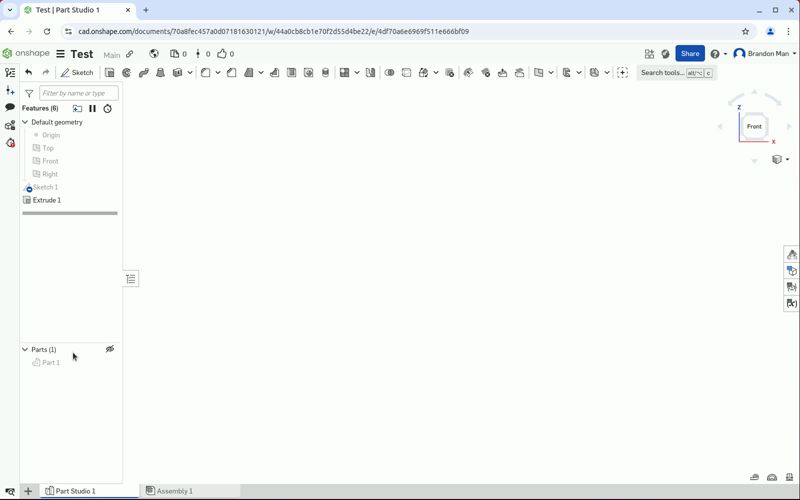
mouse_move(73, 352)
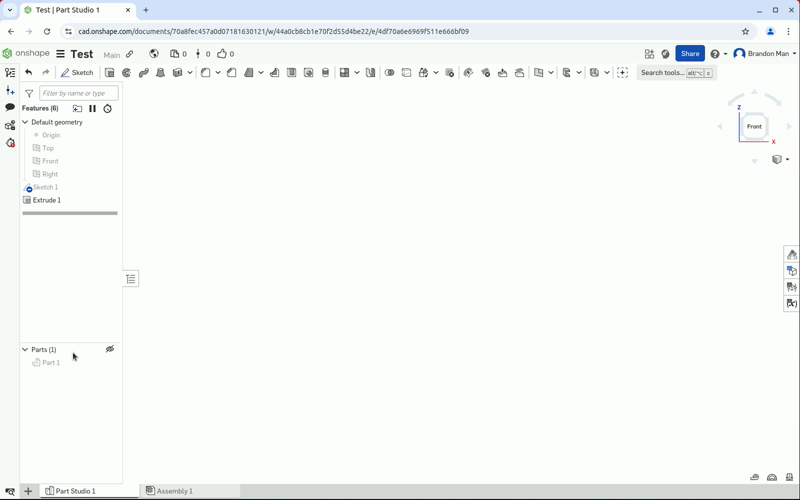
key(shift+y)
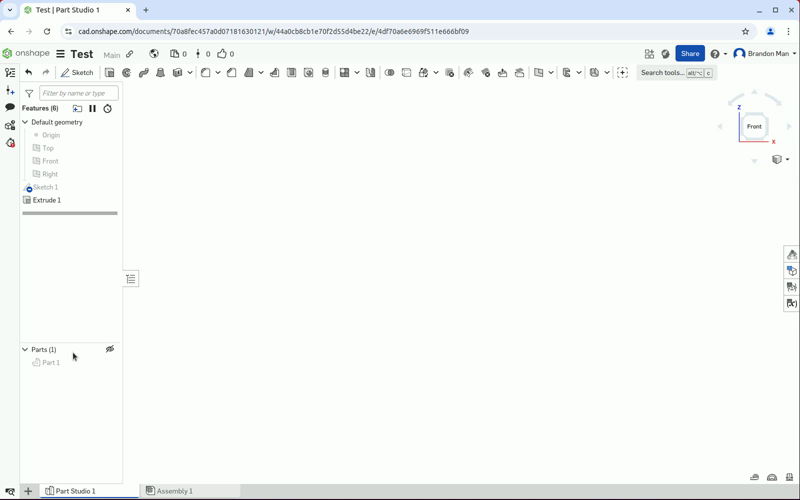
key(shift+s)
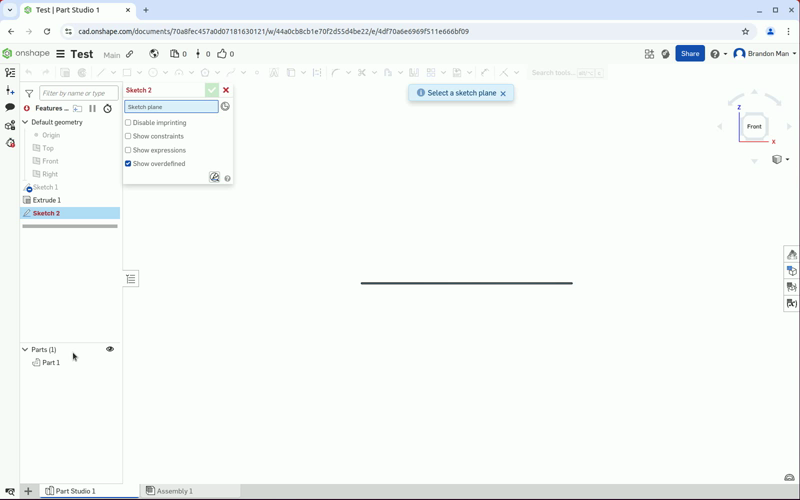
mouse_move(73, 163)
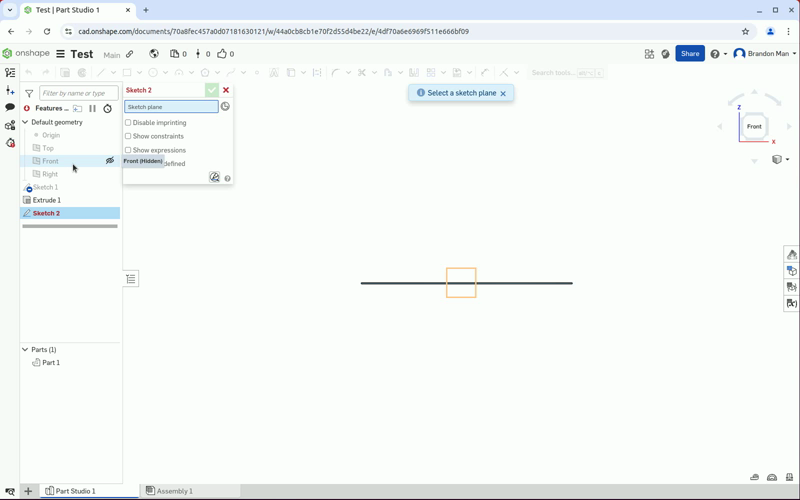
click(73, 163)
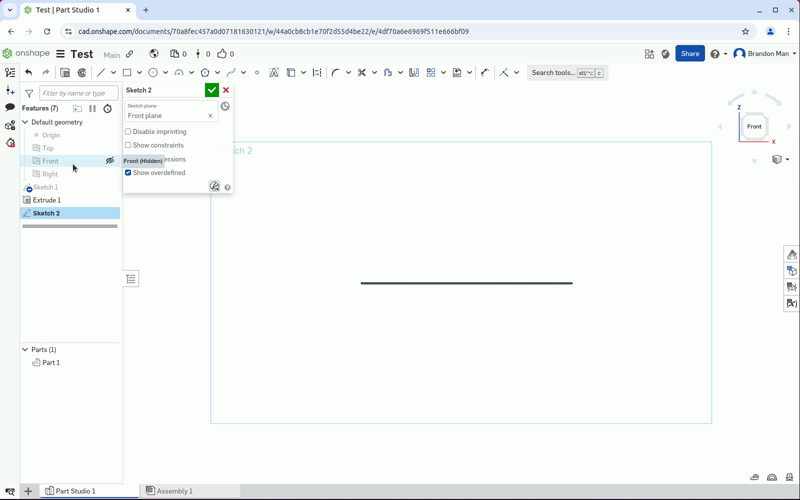
mouse_move(73, 352)
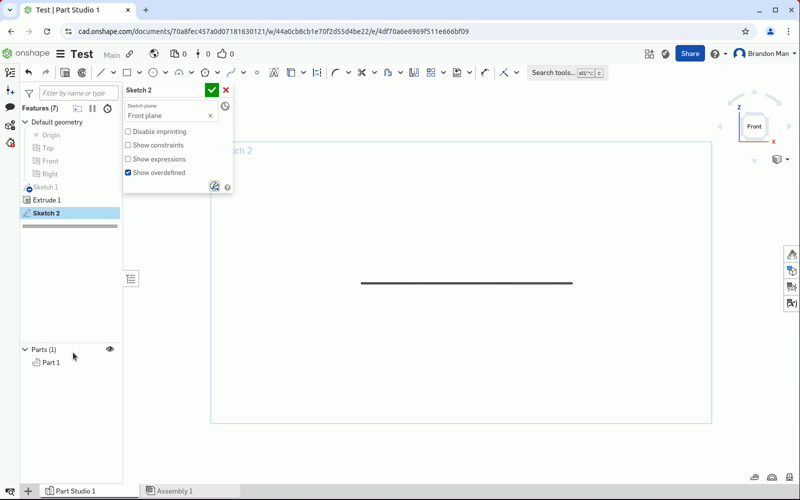
key(y)
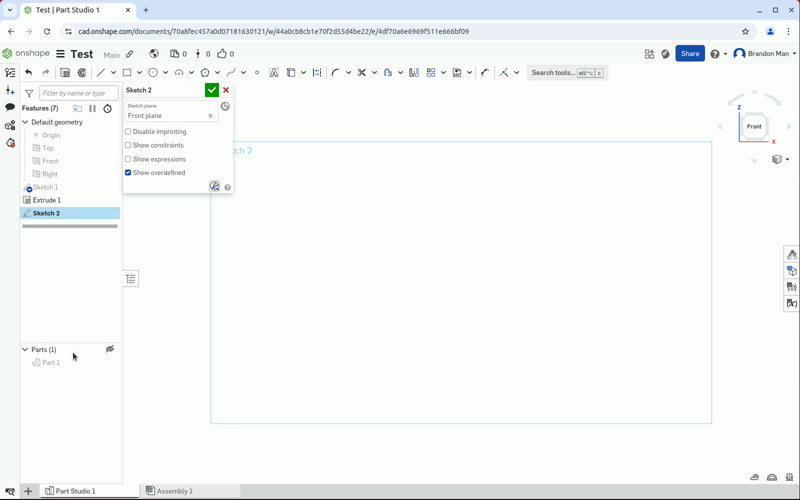
key(l)
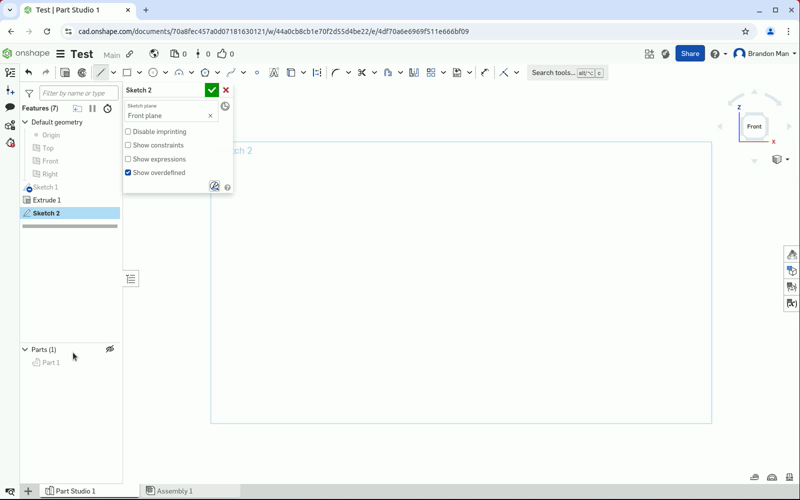
key_down(shift)
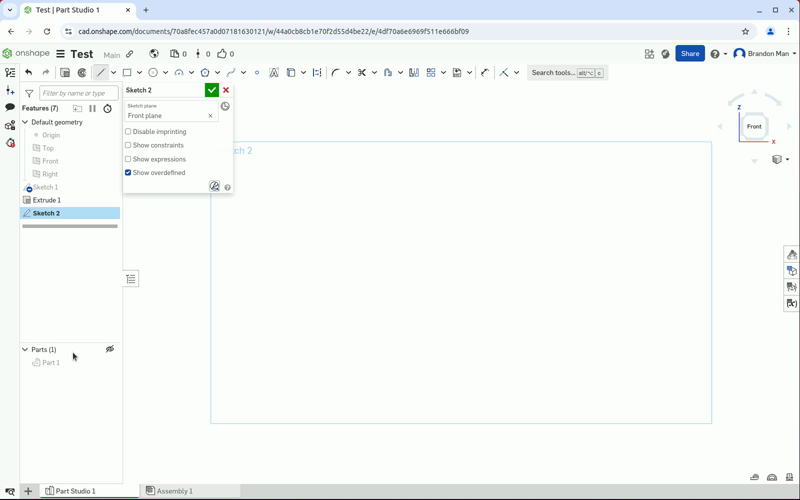
mouse_move(361, 282)
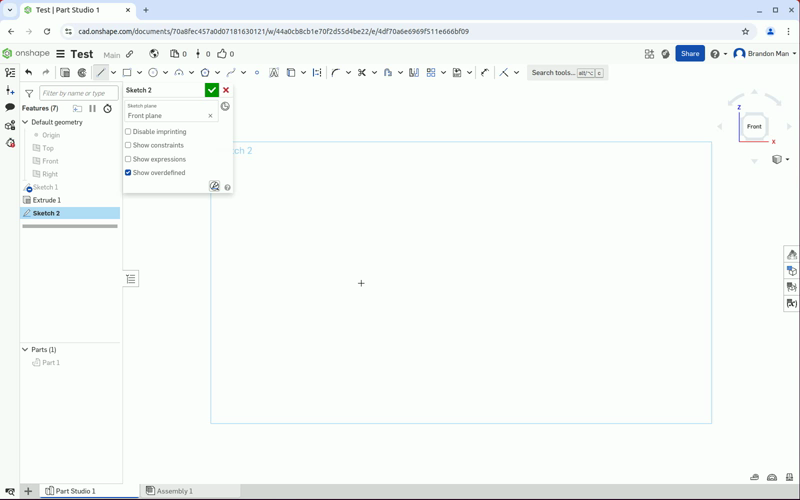
click(361, 282)
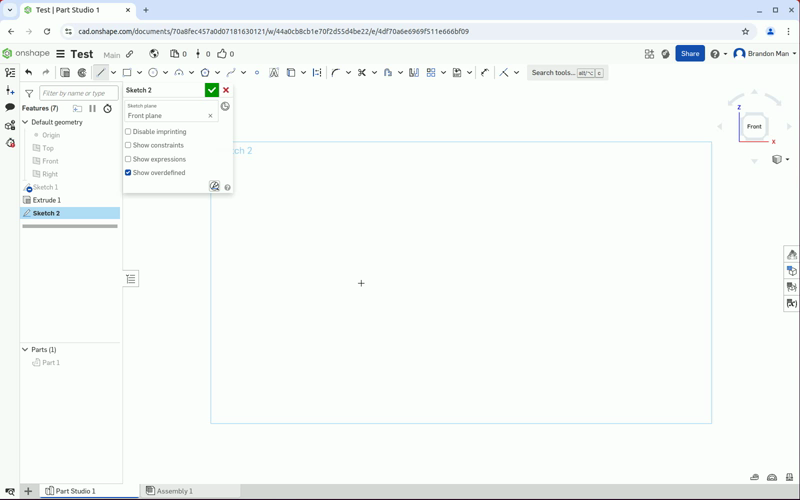
key_up(shift)
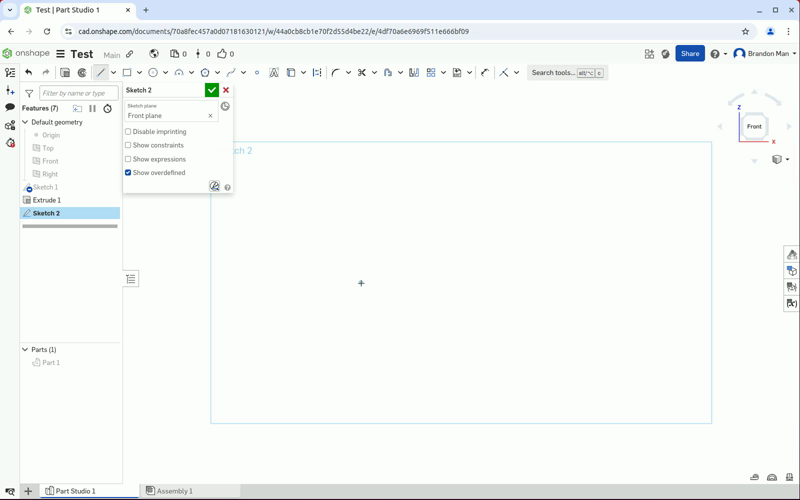
key_down(shift)
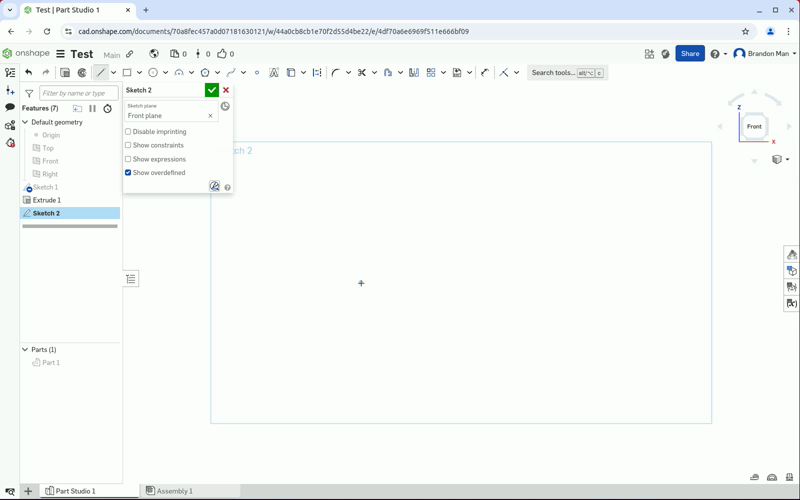
mouse_move(572, 282)
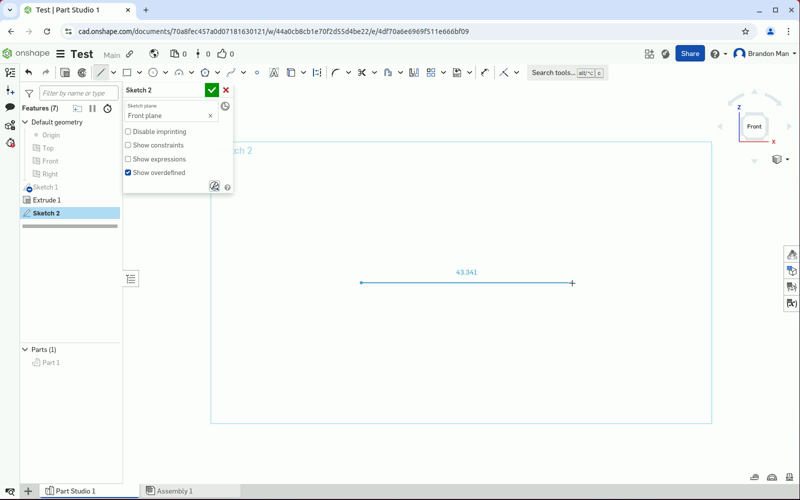
click(572, 282)
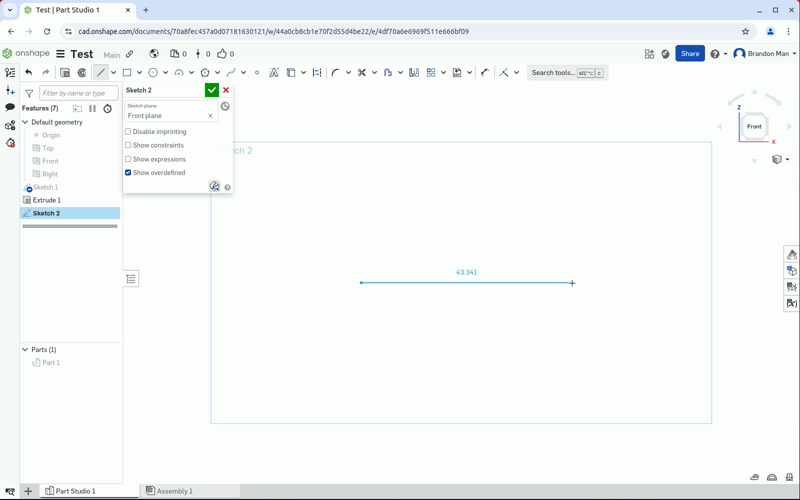
key_up(shift)
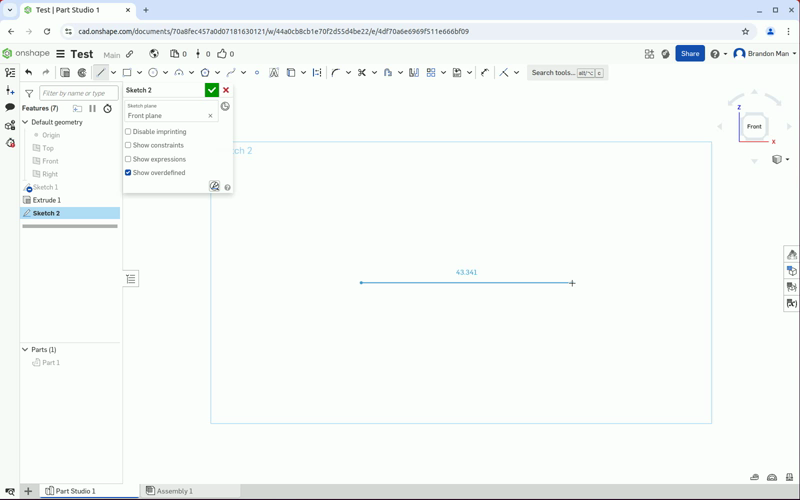
key_down(shift)
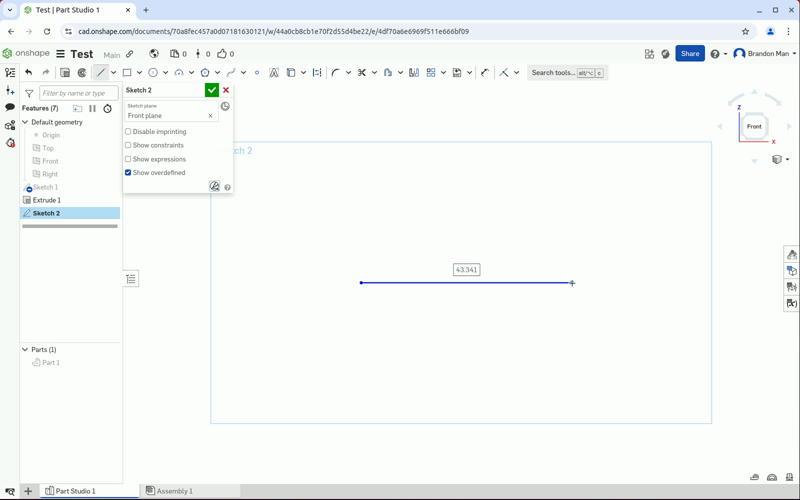
mouse_move(589, 282)
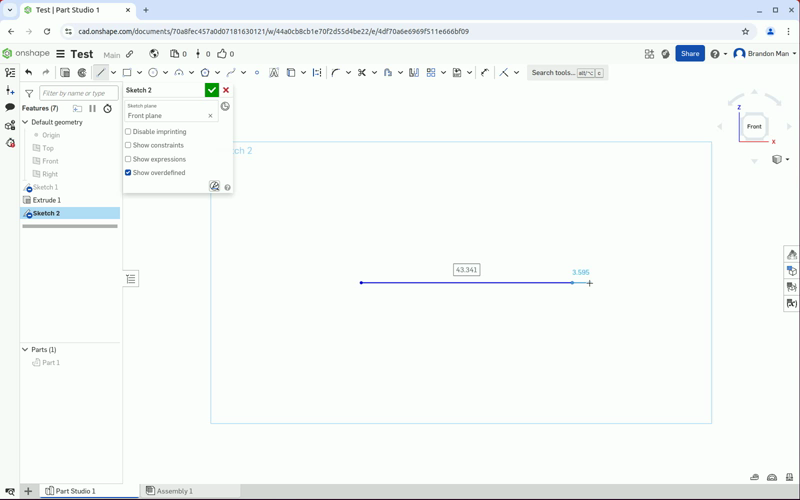
mouse_move(572, 276)
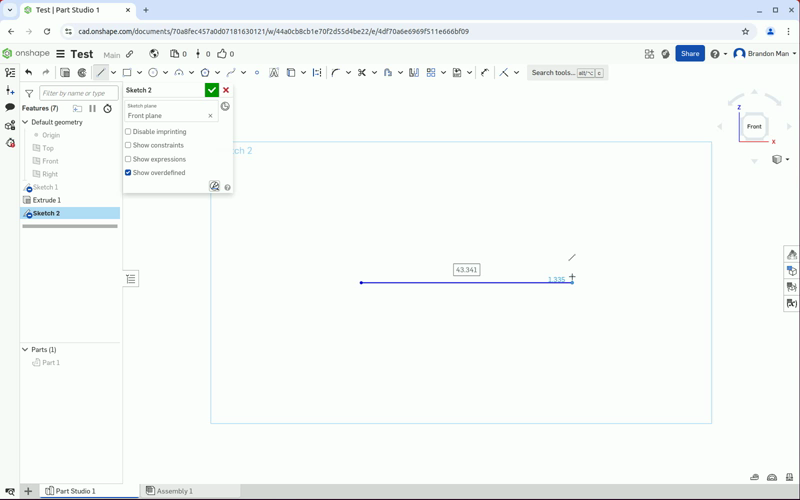
scroll(6)
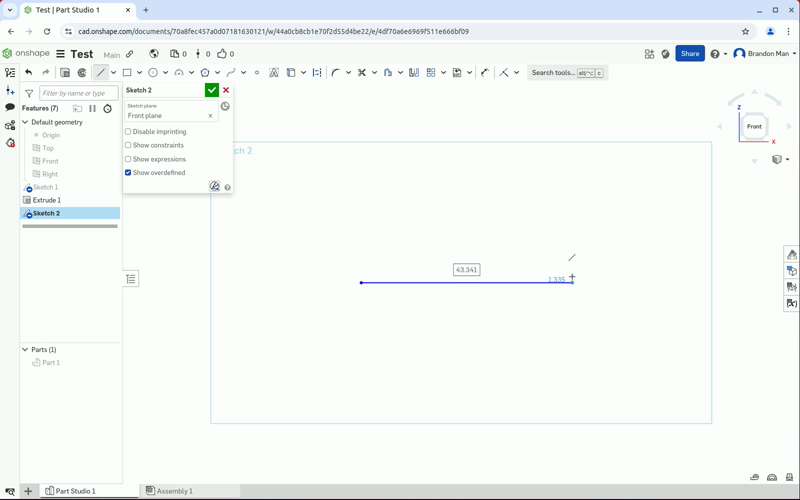
scroll(6)
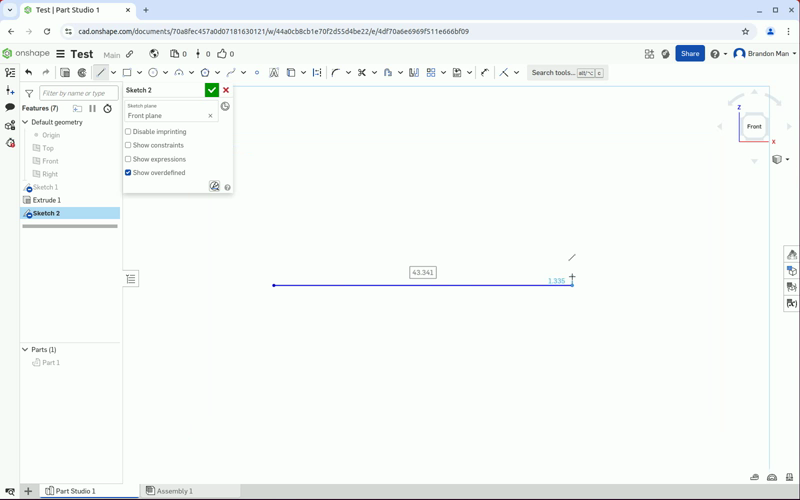
scroll(6)
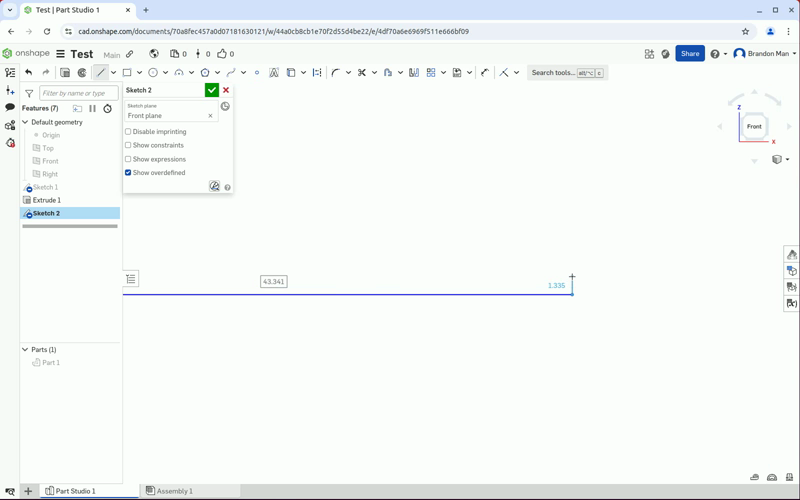
scroll(6)
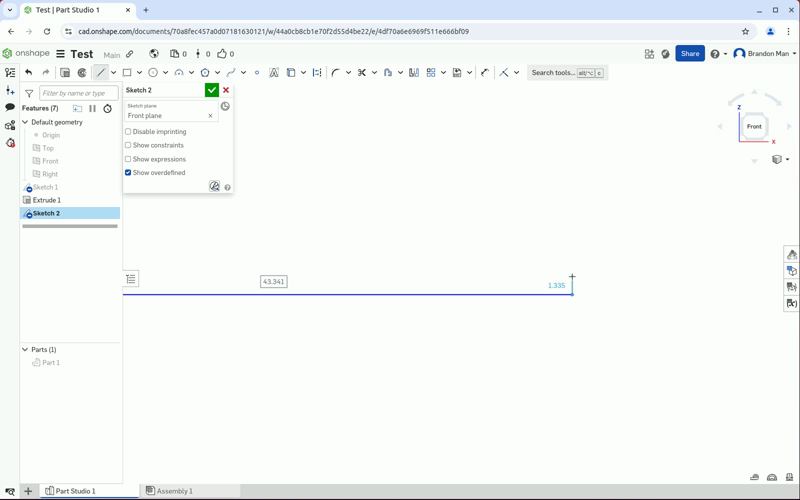
scroll(6)
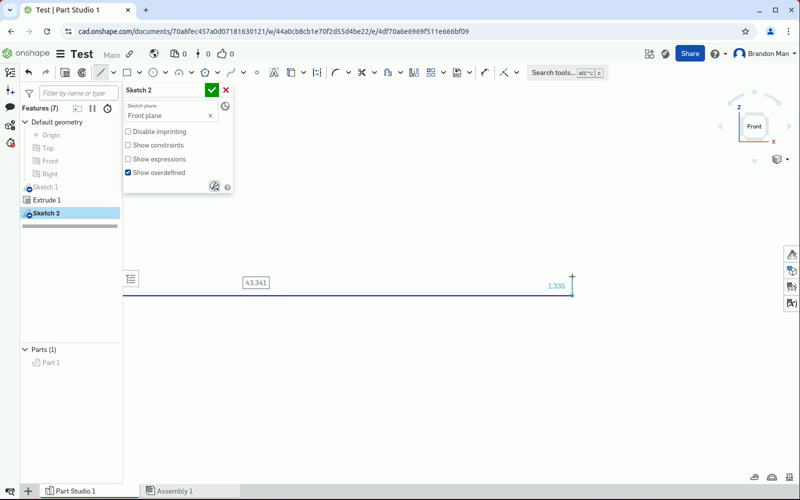
scroll(6)
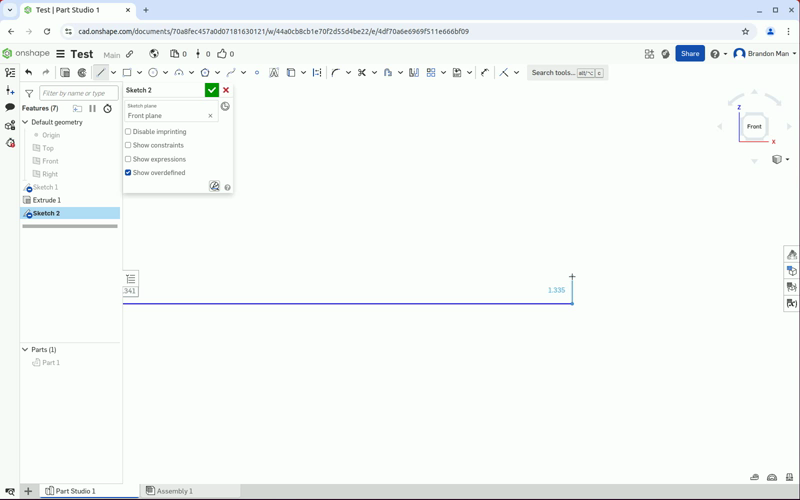
scroll(6)
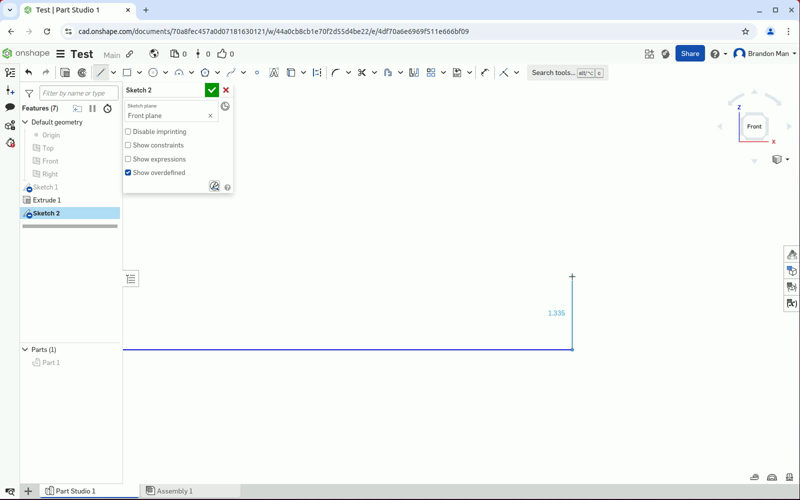
click(572, 276)
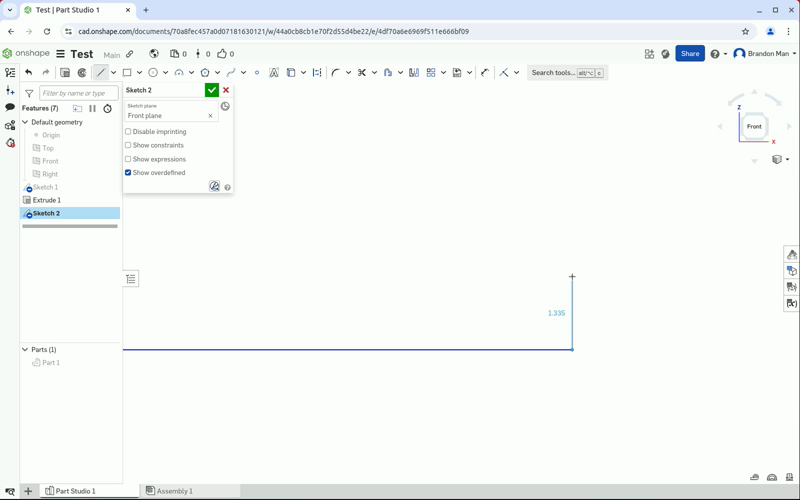
scroll(-6)
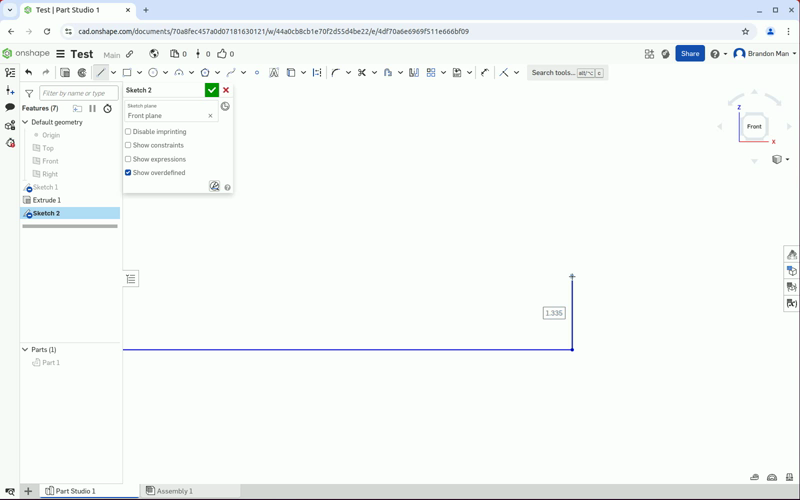
scroll(-6)
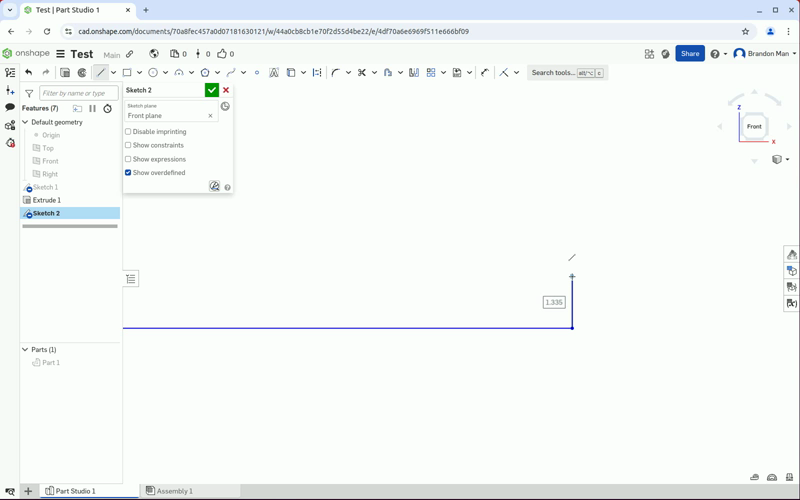
scroll(-6)
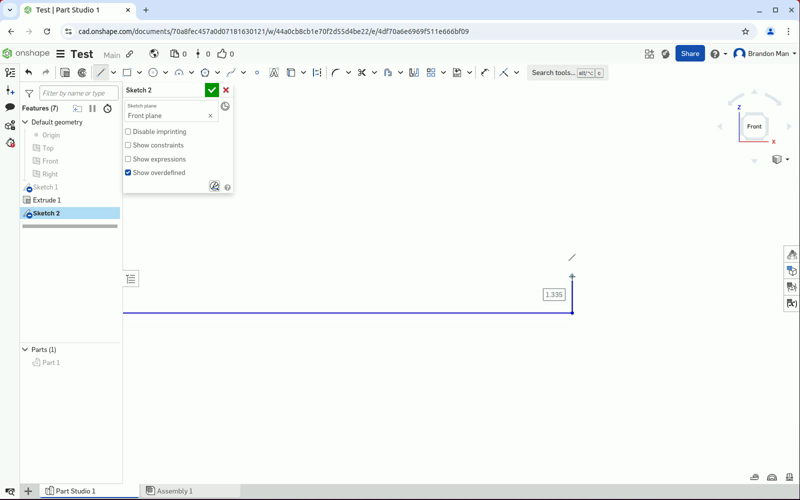
scroll(-6)
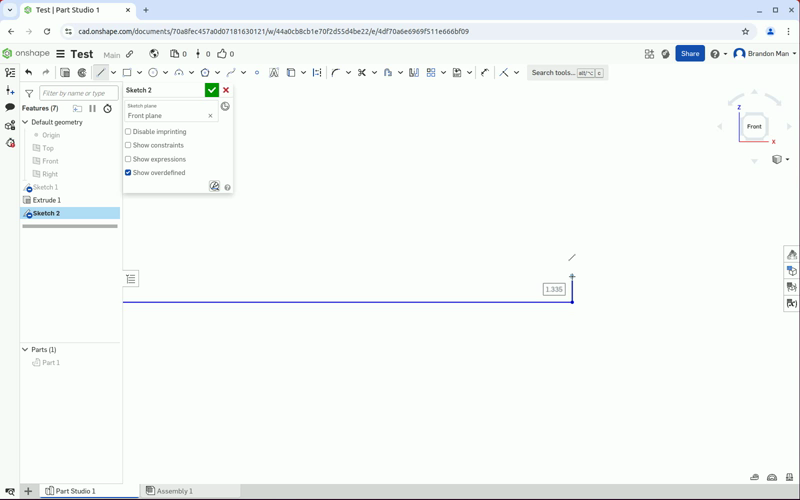
scroll(-6)
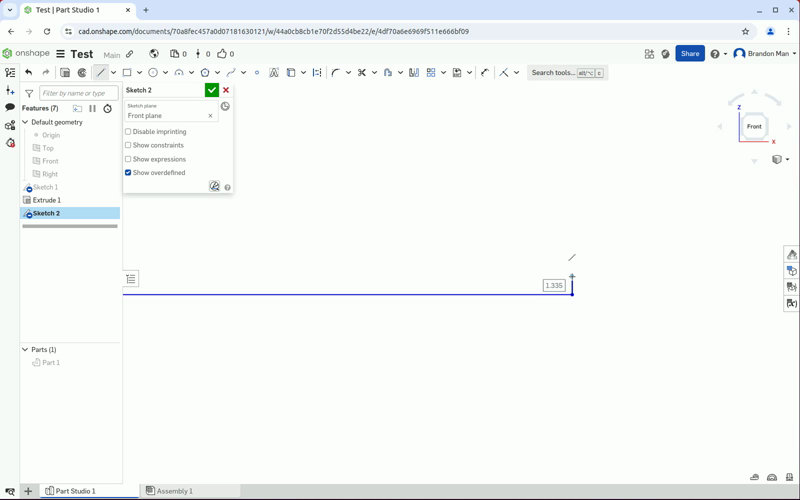
scroll(-6)
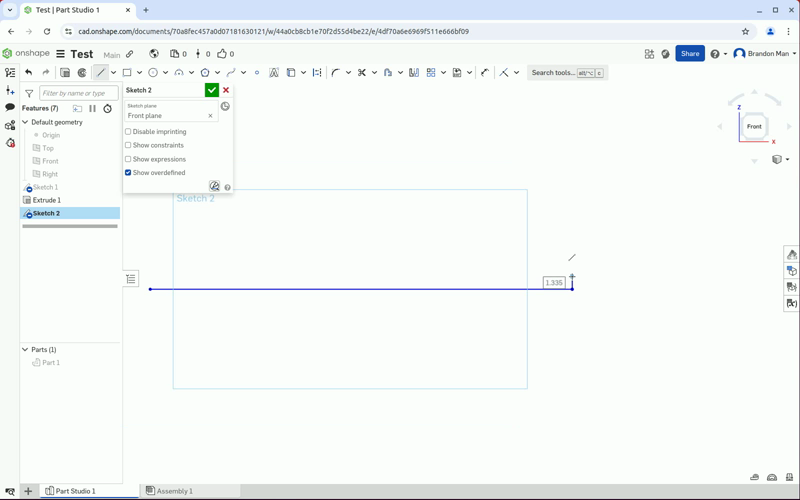
scroll(-6)
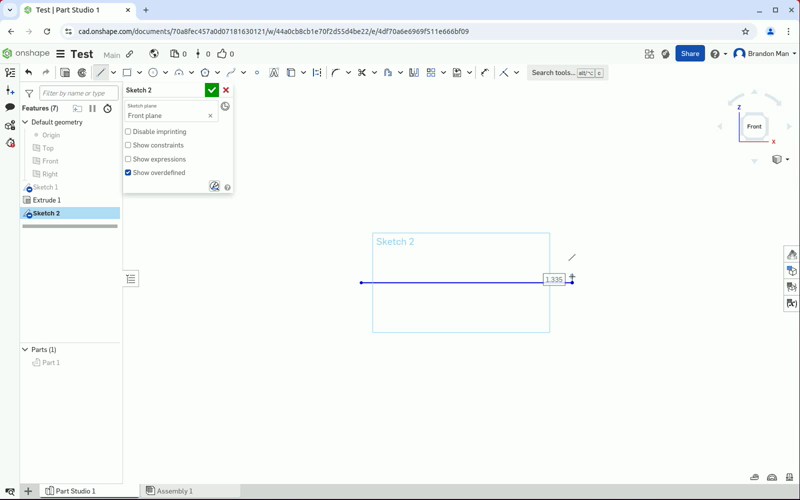
key_up(shift)
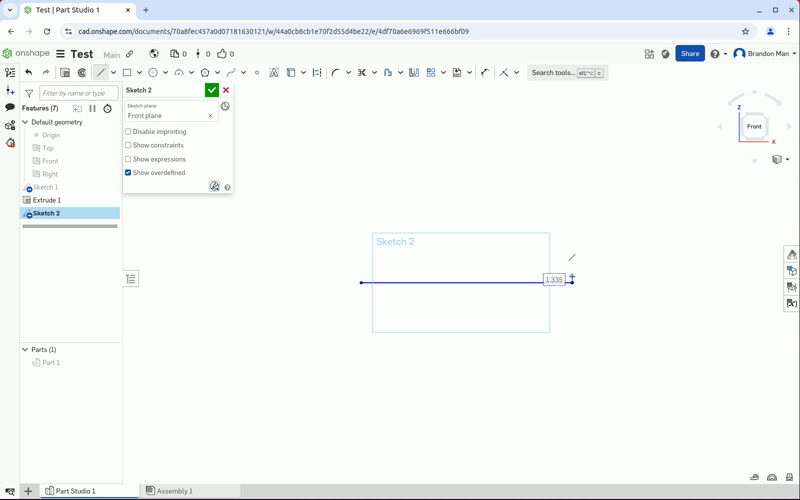
key_down(shift)
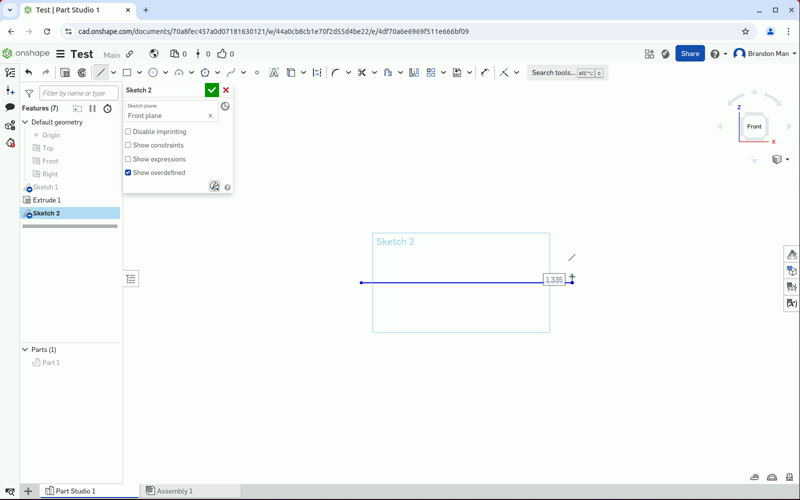
mouse_move(361, 276)
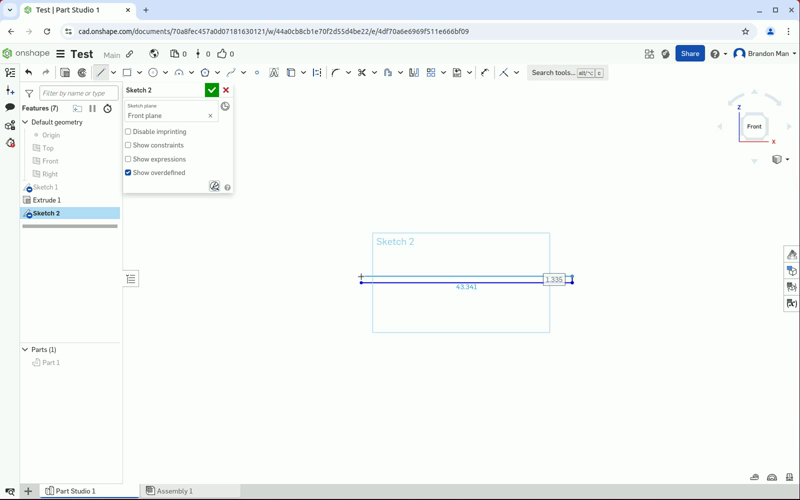
click(361, 276)
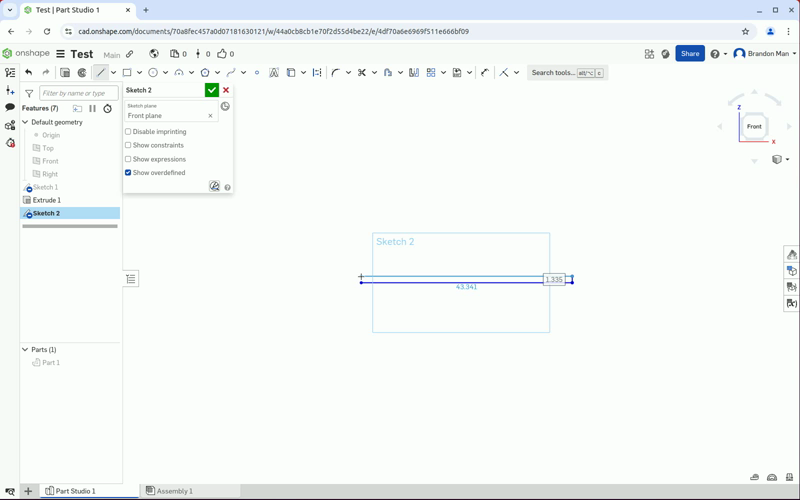
key_up(shift)
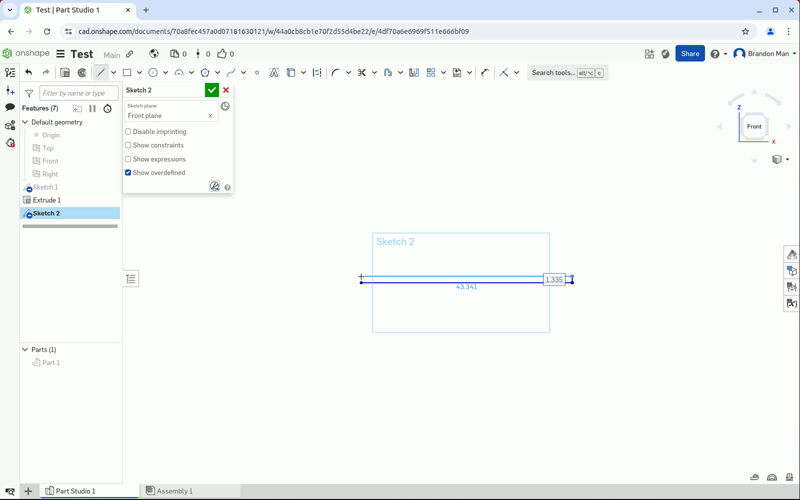
mouse_move(391, 276)
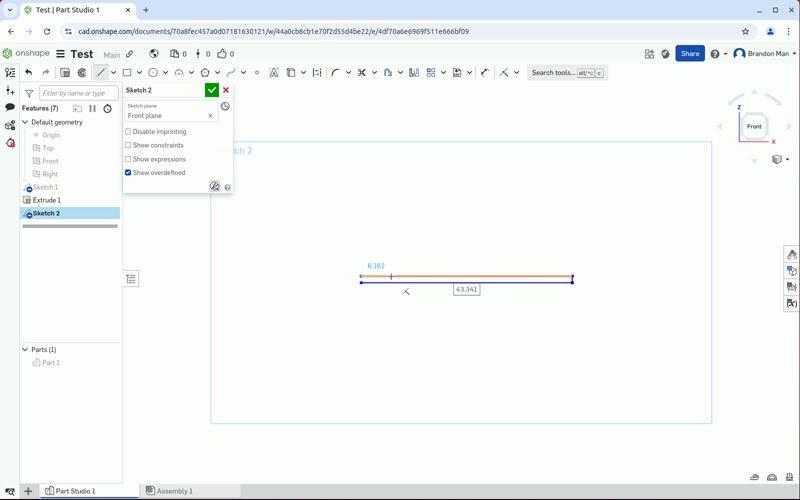
key_down(shift)
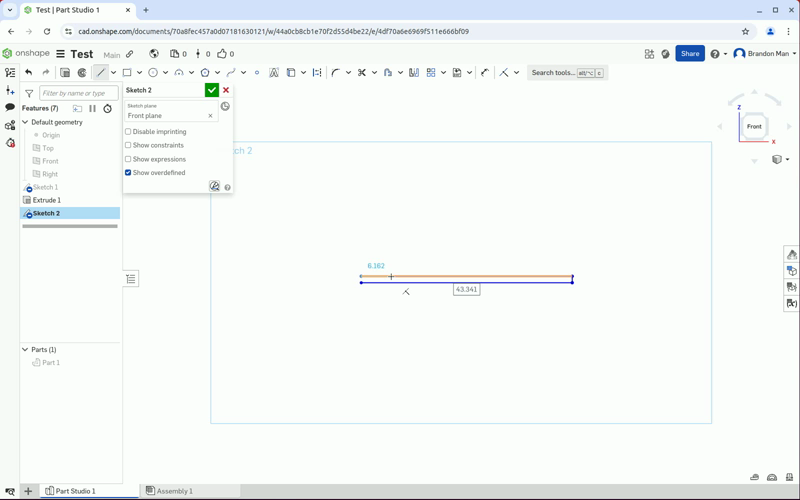
mouse_move(361, 282)
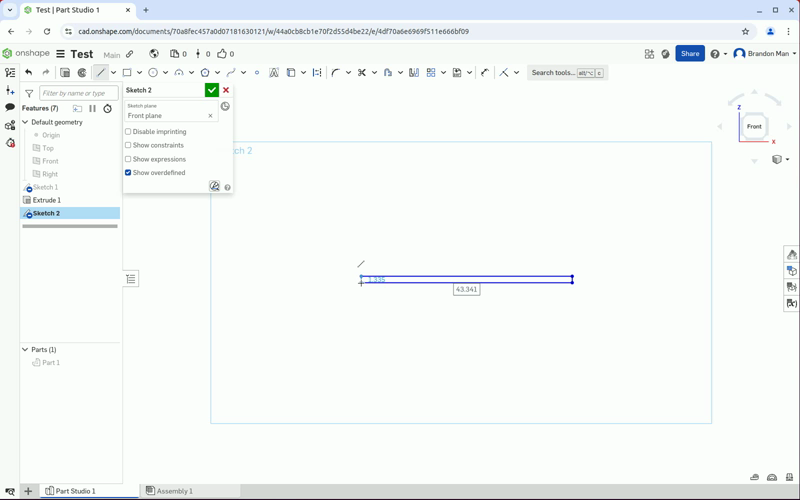
scroll(6)
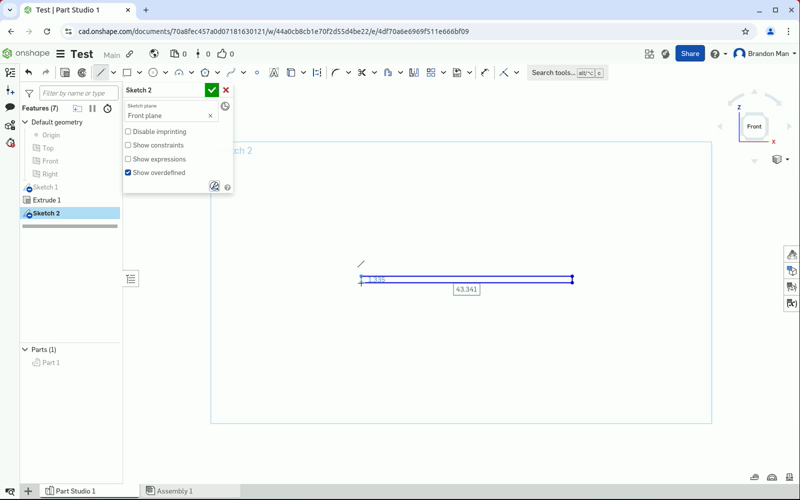
scroll(6)
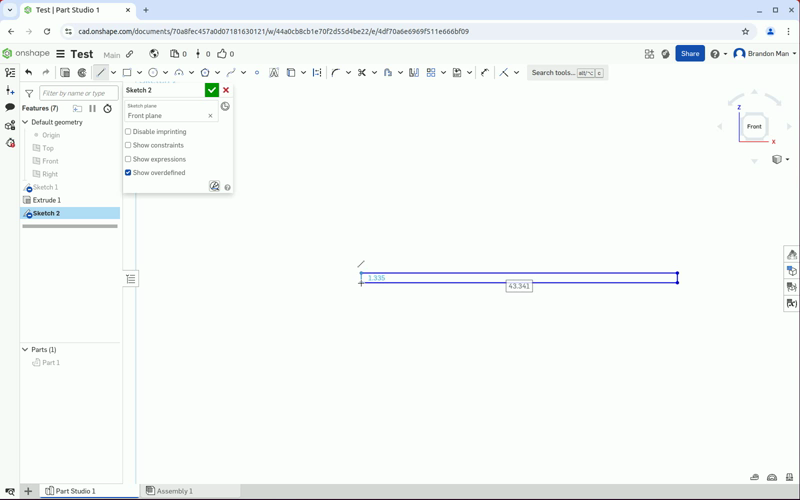
scroll(6)
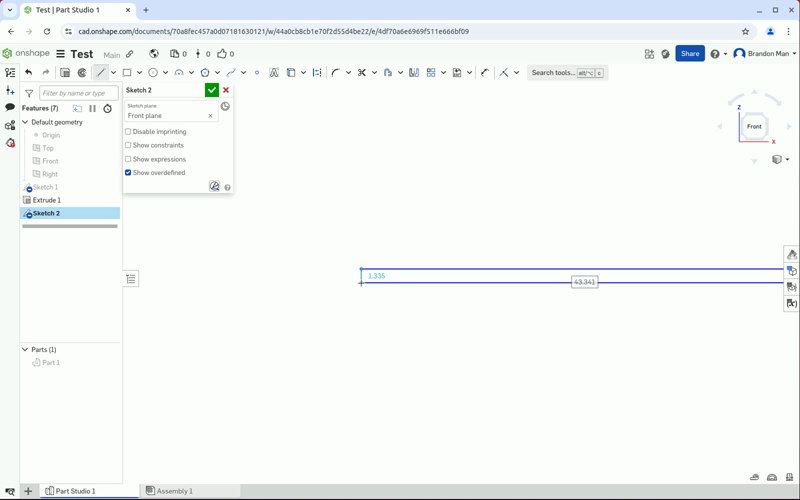
scroll(6)
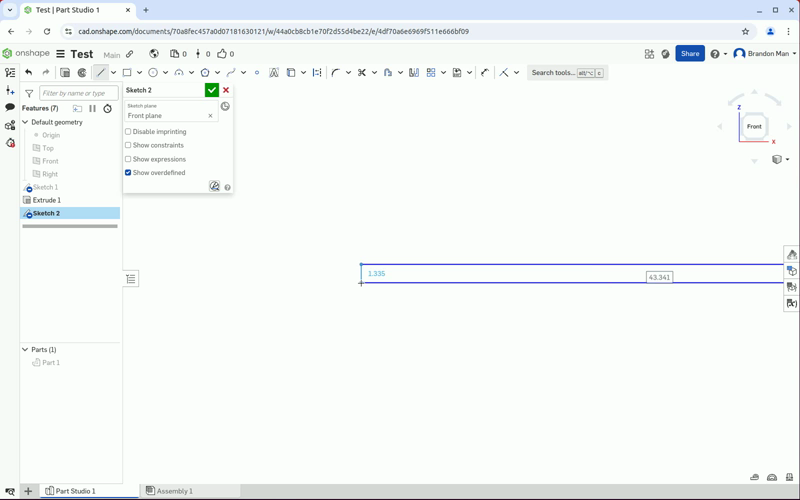
scroll(6)
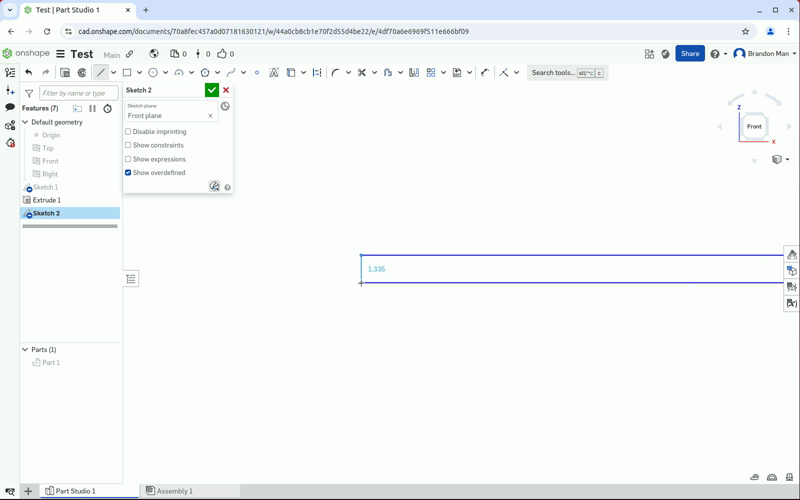
scroll(6)
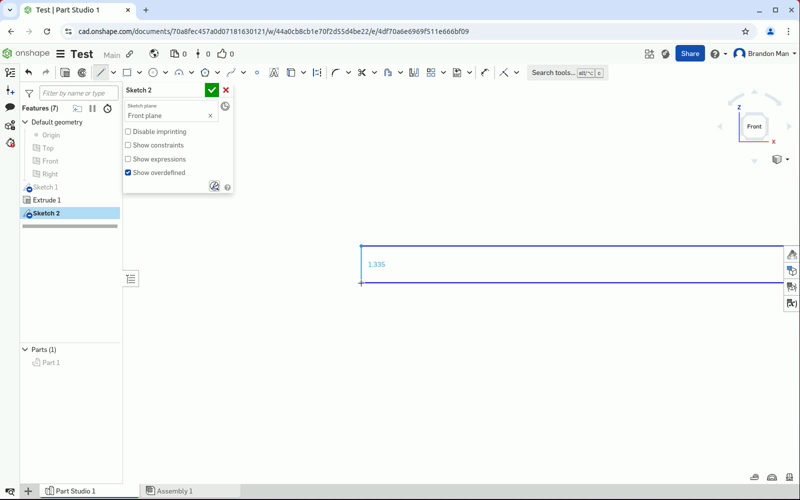
scroll(6)
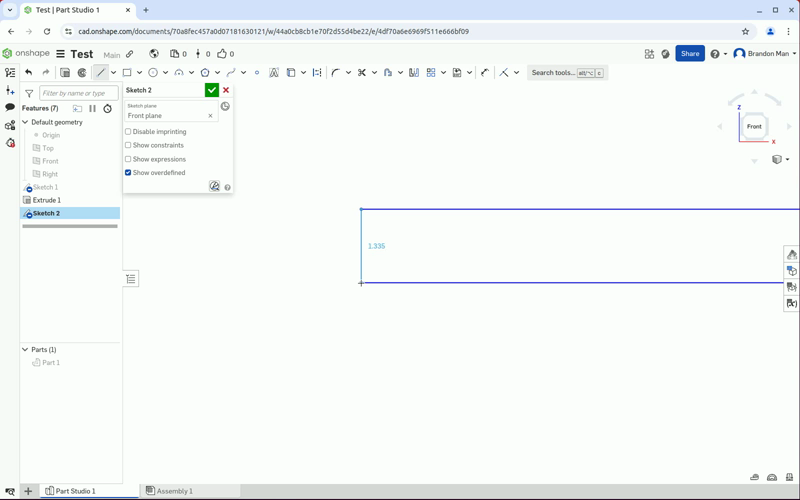
key_up(shift)
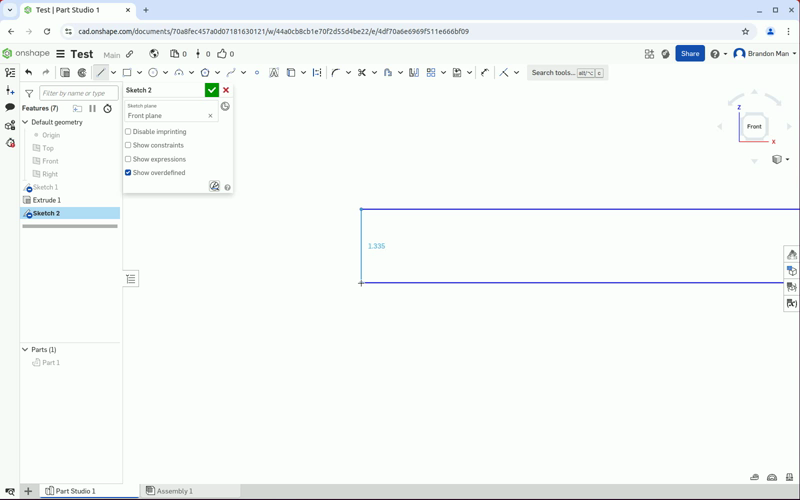
click(361, 282)
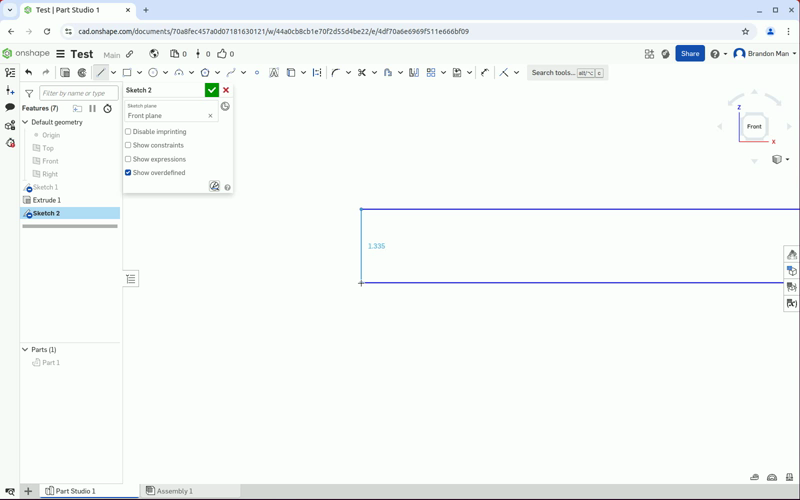
scroll(-6)
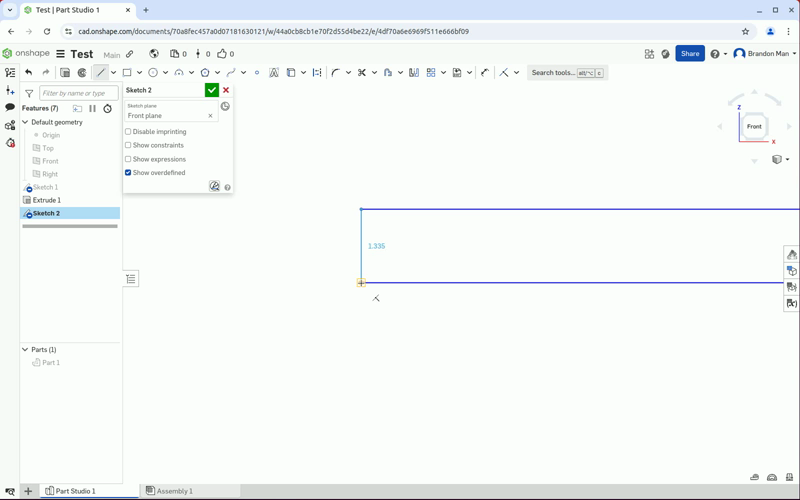
scroll(-6)
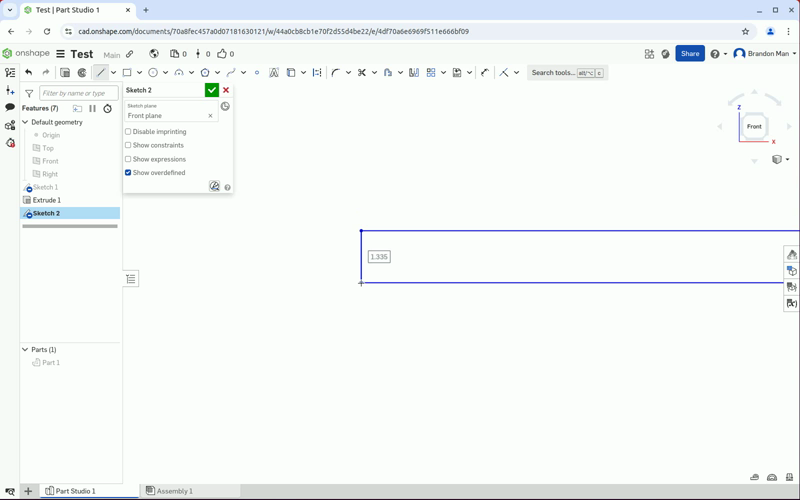
scroll(-6)
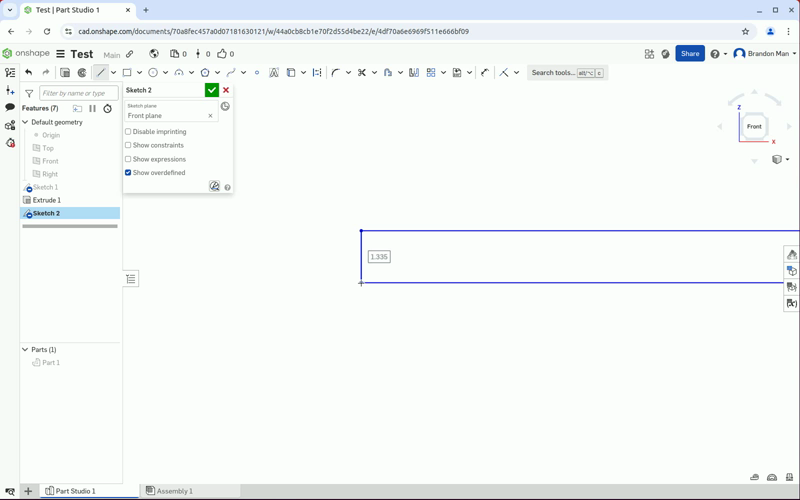
scroll(-6)
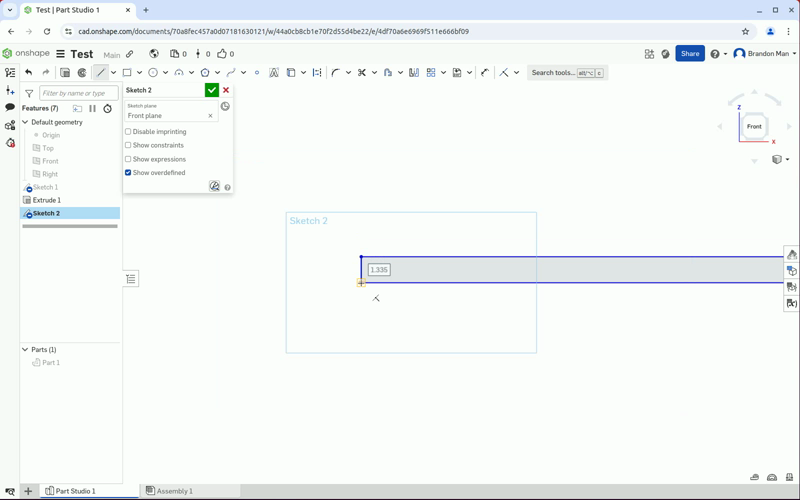
scroll(-6)
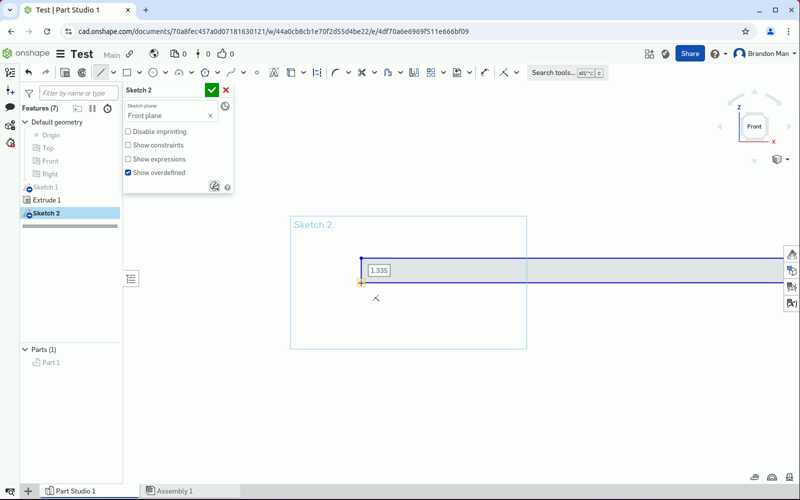
scroll(-6)
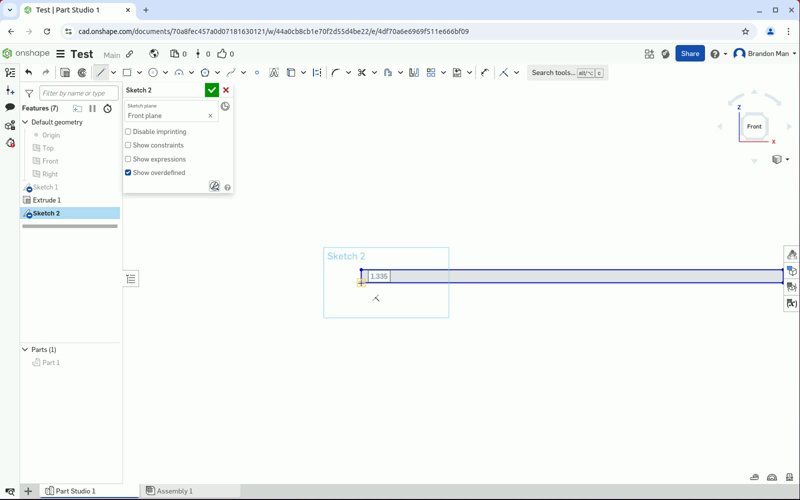
scroll(-6)
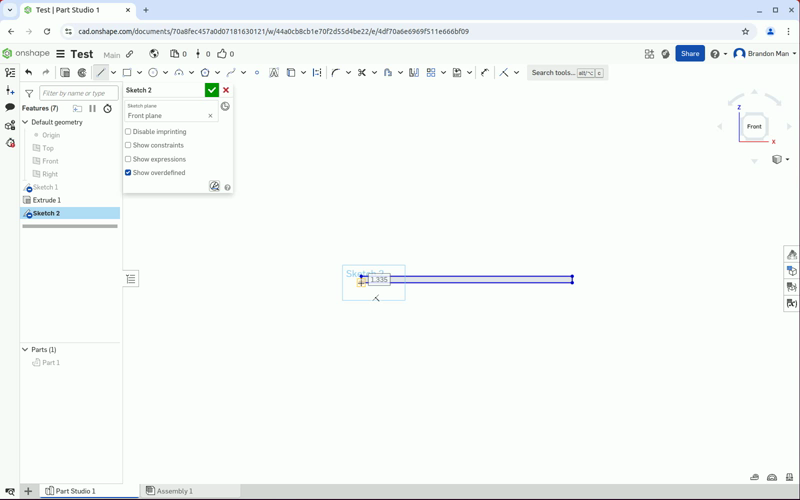
key(esc)
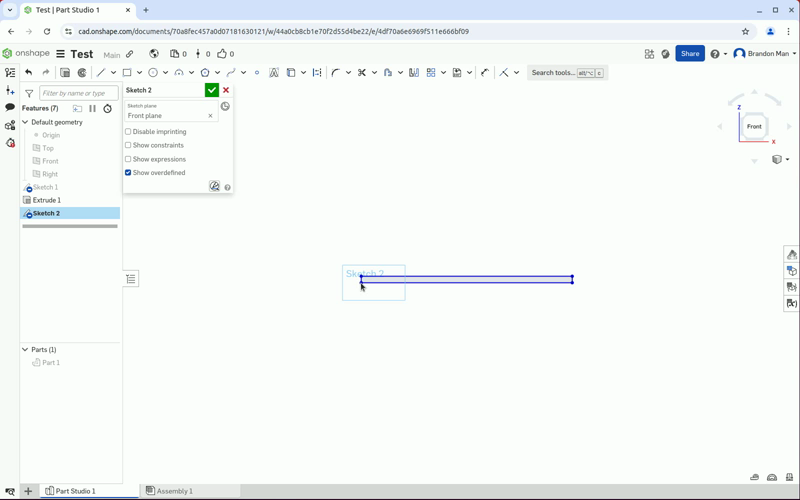
mouse_move(407, 281)
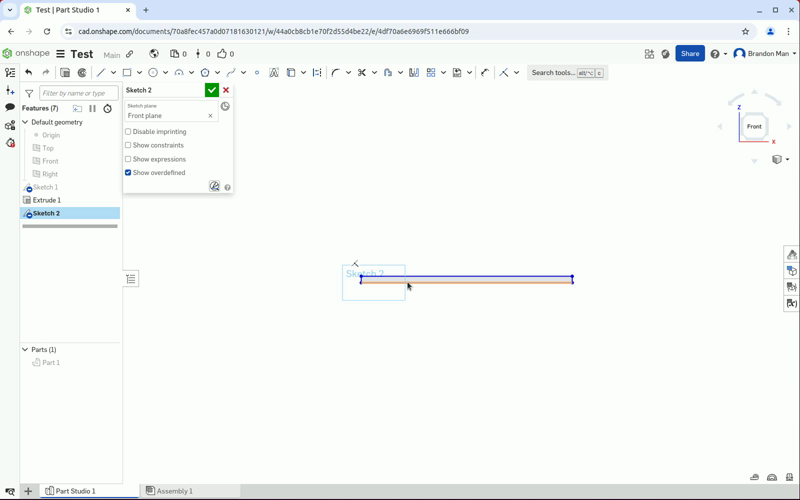
scroll(6)
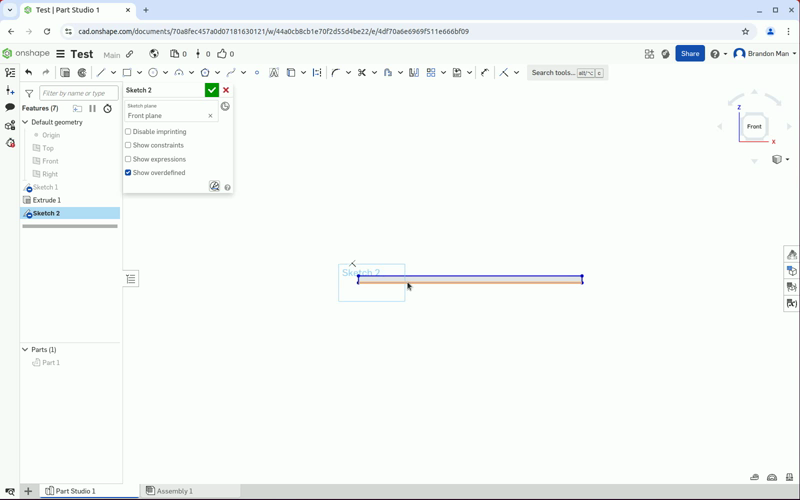
scroll(6)
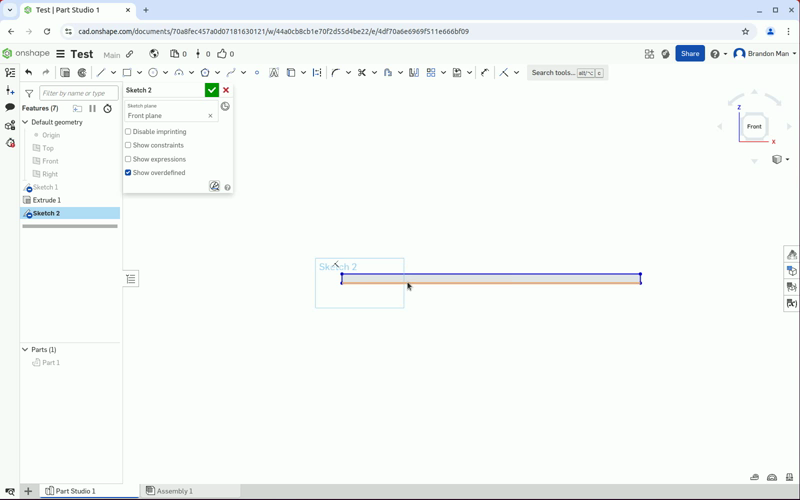
scroll(6)
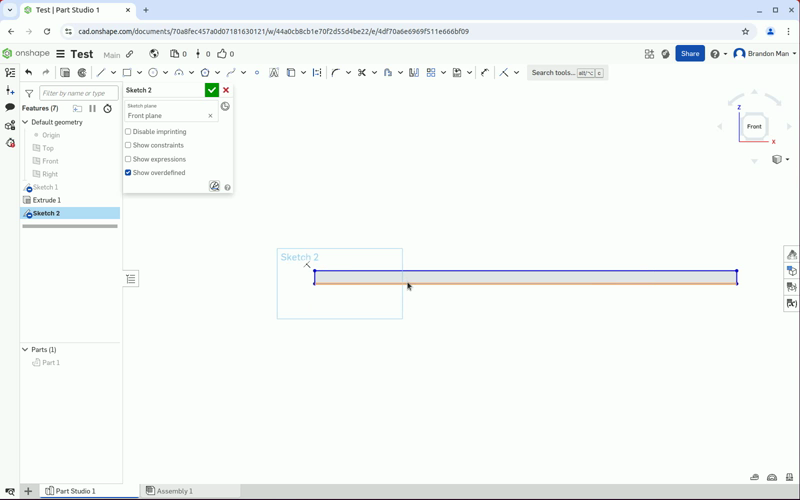
scroll(6)
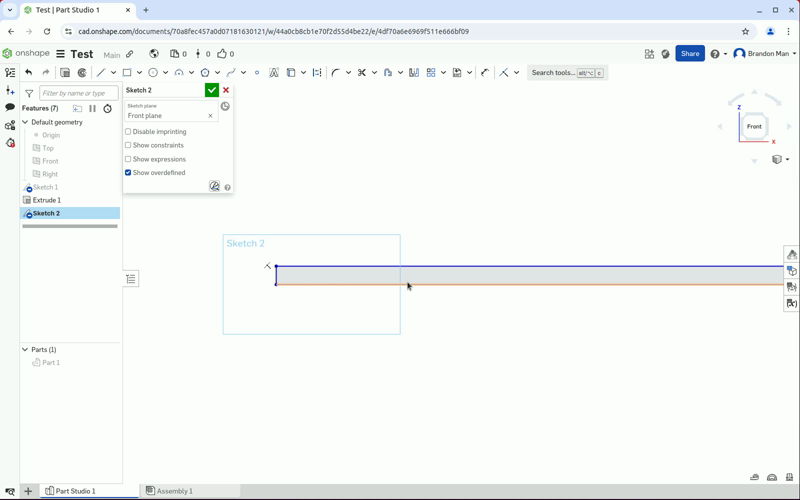
scroll(6)
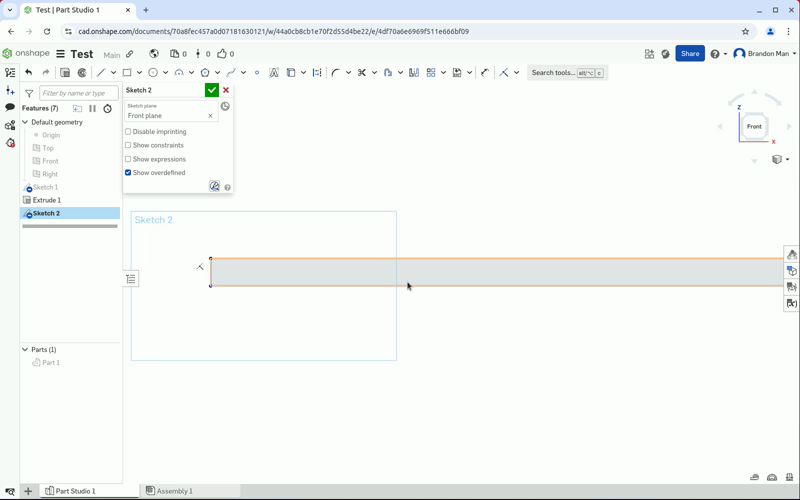
scroll(6)
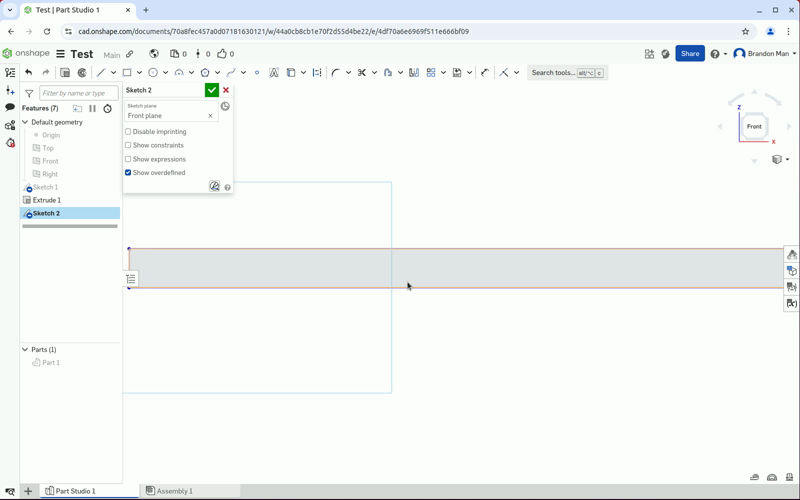
scroll(6)
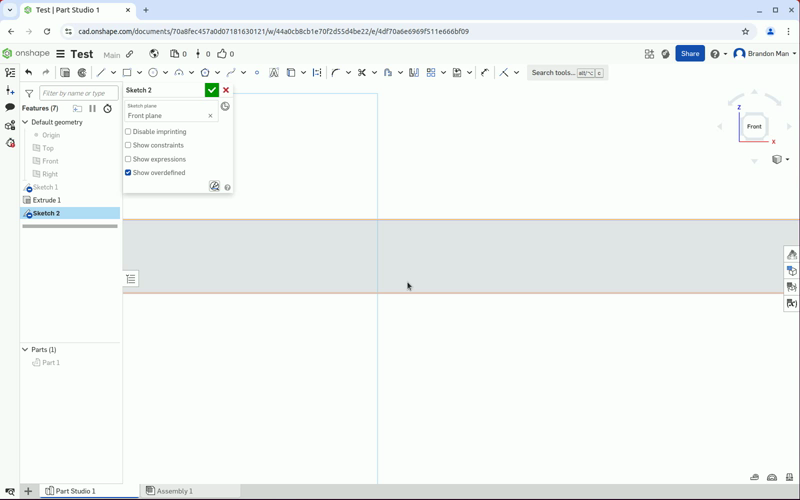
click(407, 281)
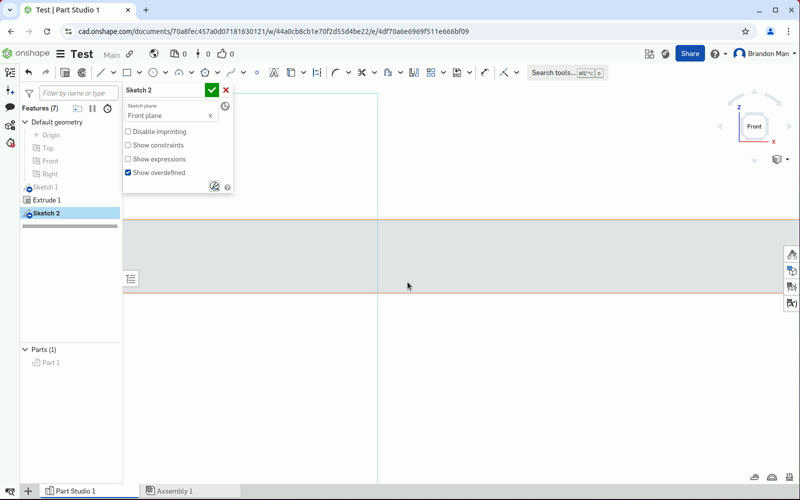
scroll(-6)
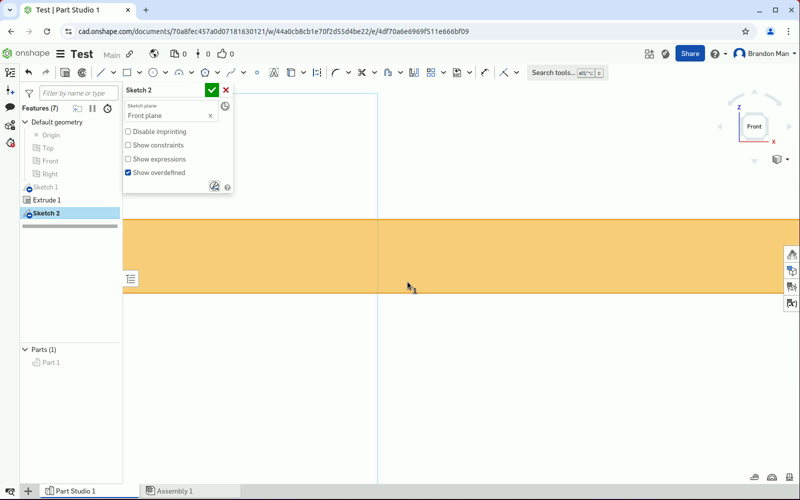
scroll(-6)
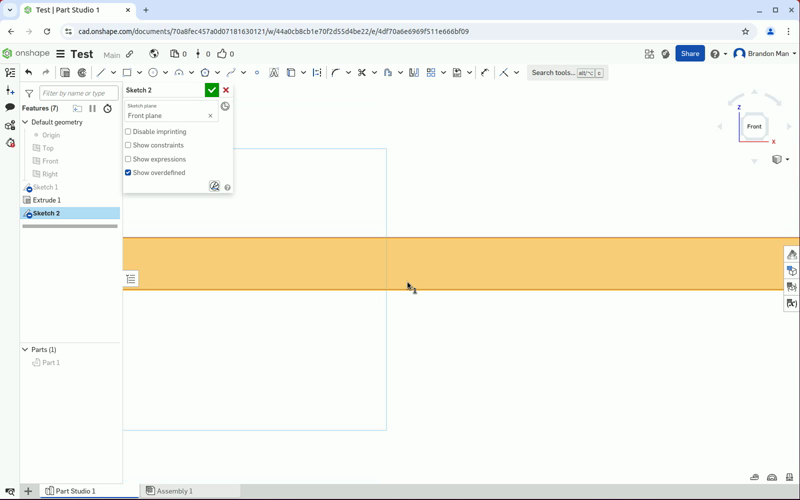
scroll(-6)
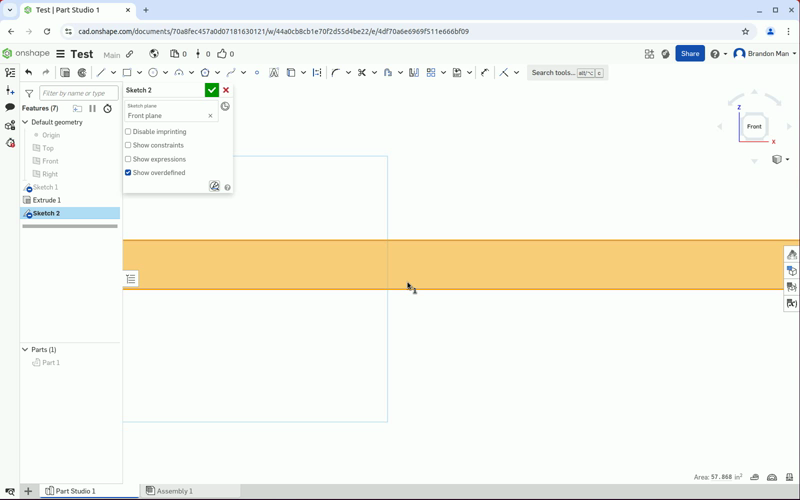
scroll(-6)
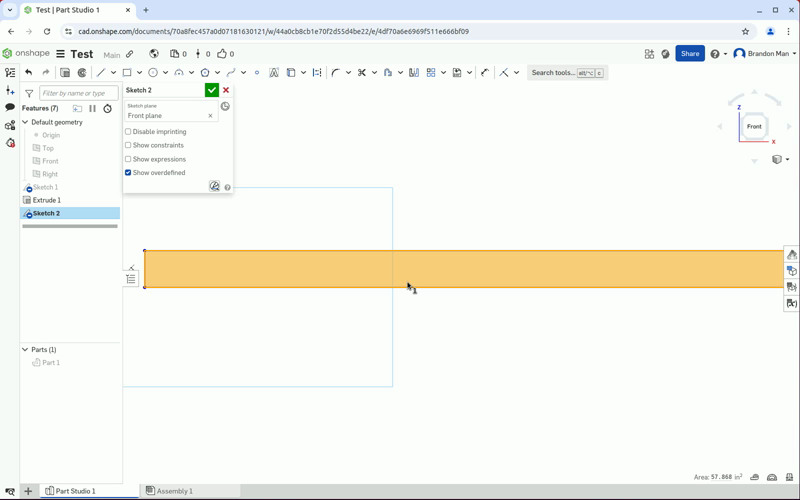
scroll(-6)
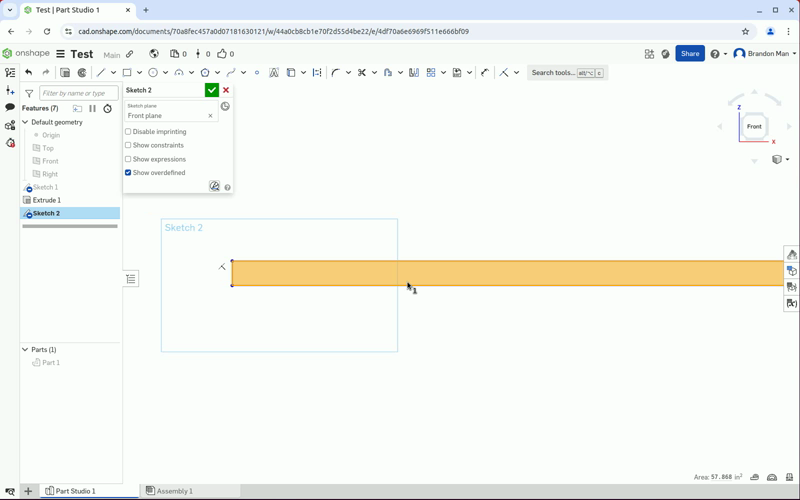
scroll(-6)
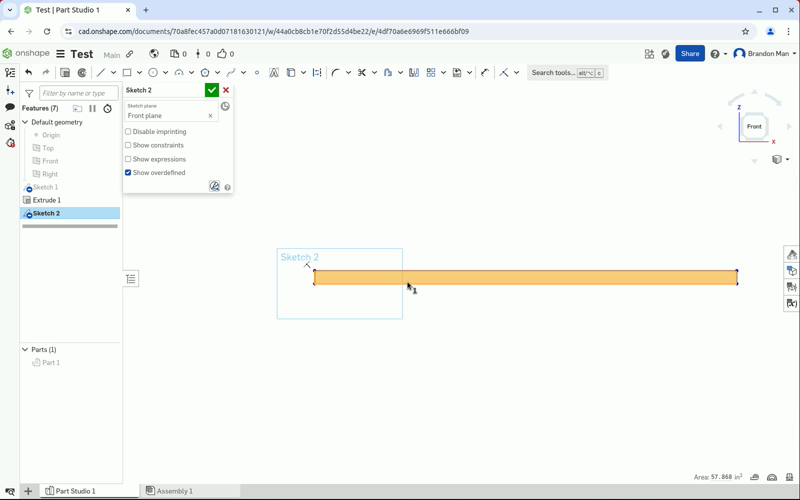
scroll(-6)
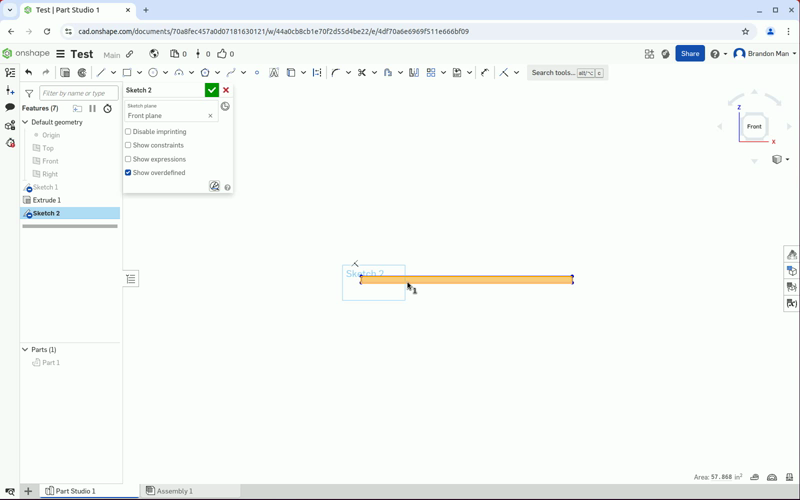
mouse_move(73, 352)
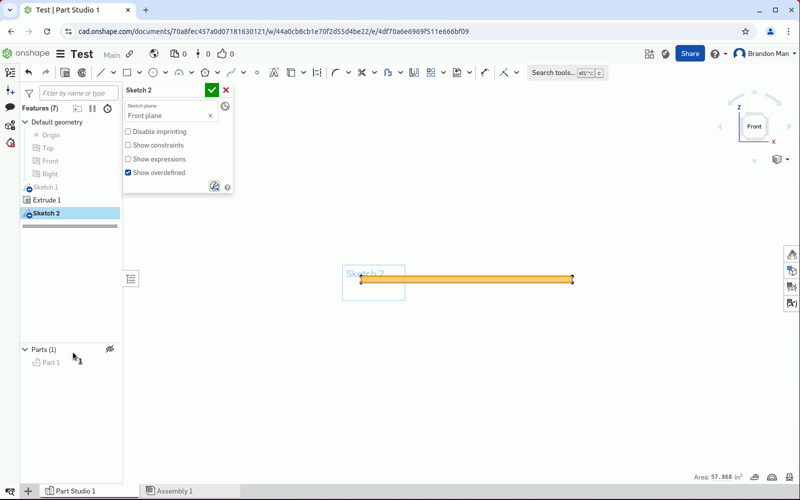
key(shift+y)
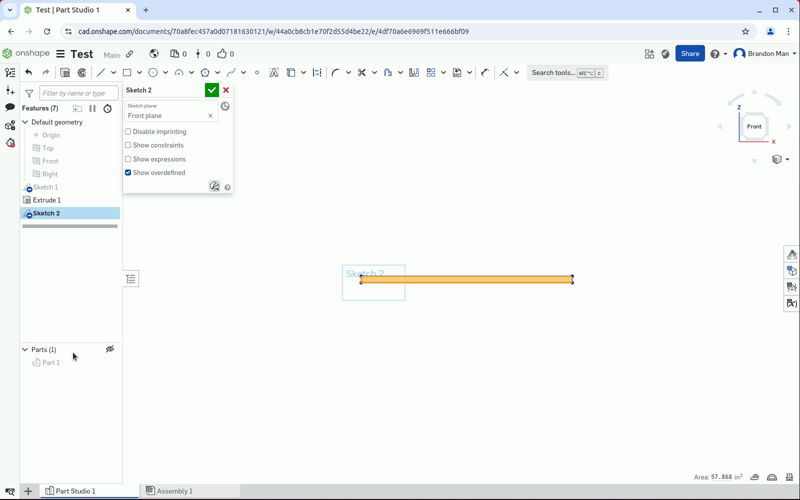
key(shift+e)
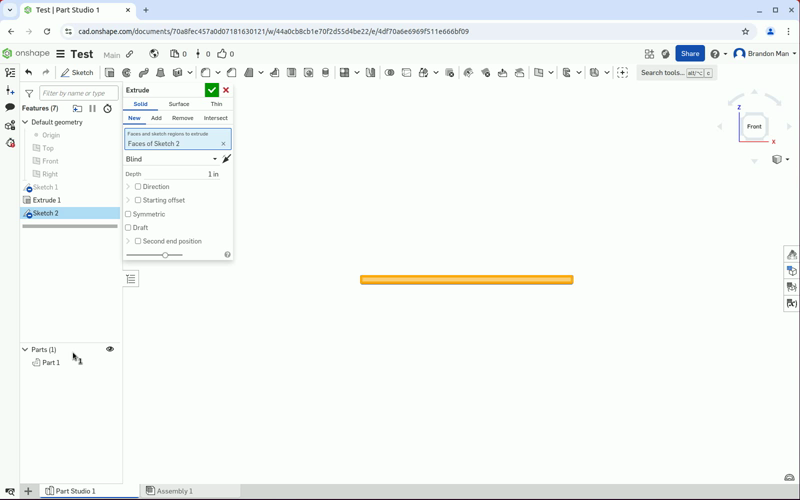
mouse_move(143, 106)
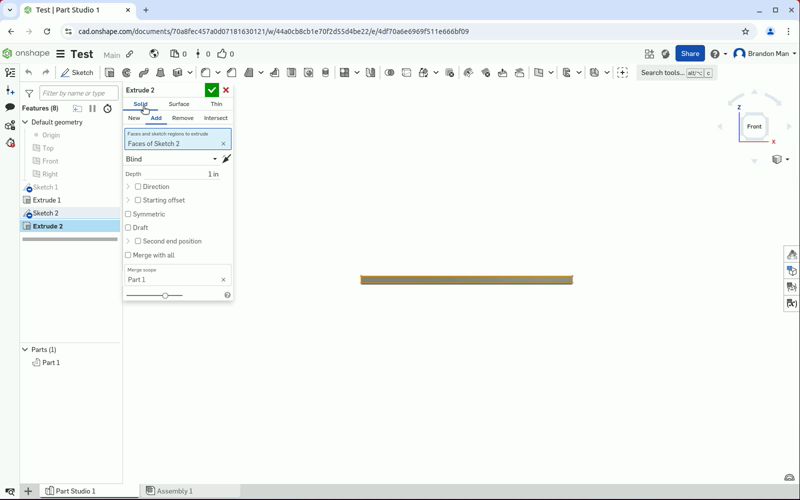
click(143, 106)
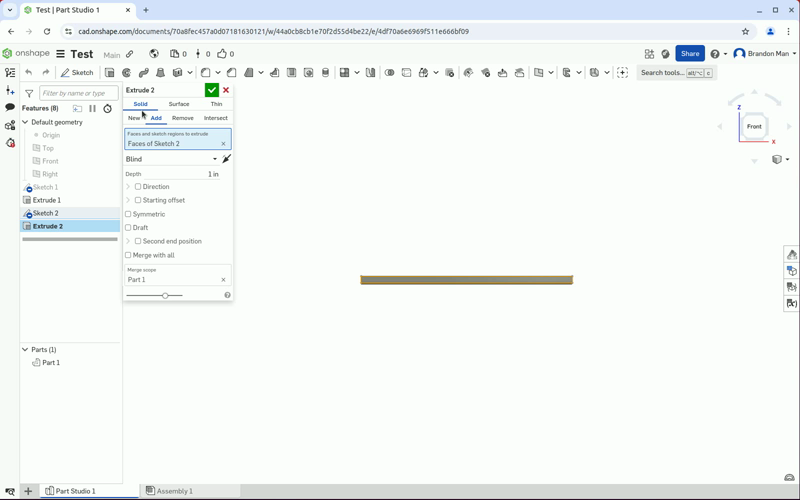
mouse_move(137, 120)
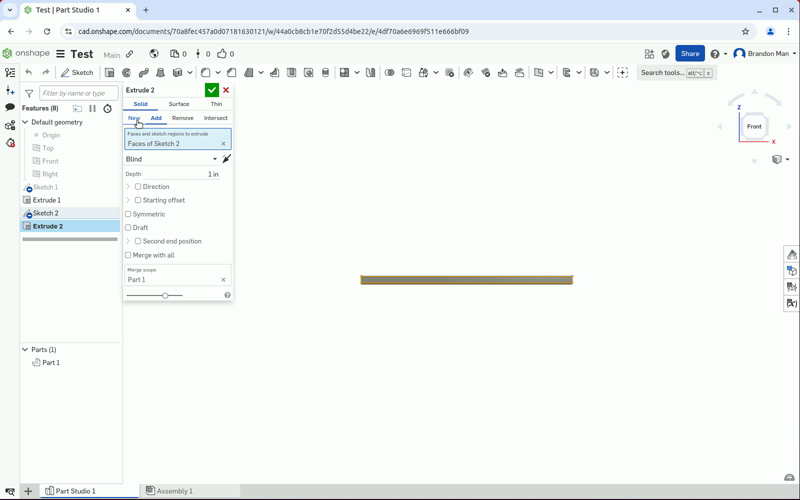
click(137, 120)
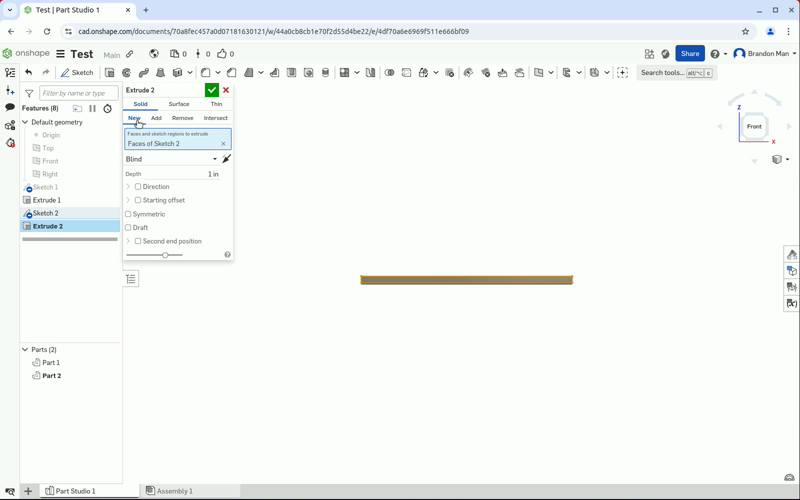
key(tab, 4)
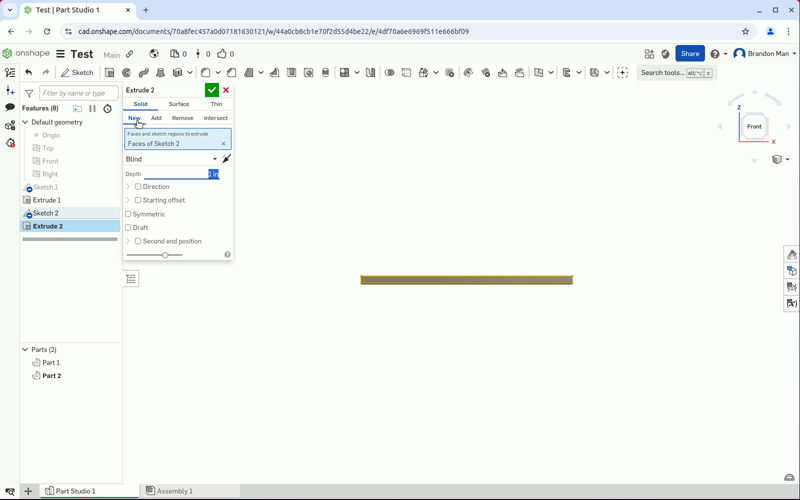
text(-0.241)
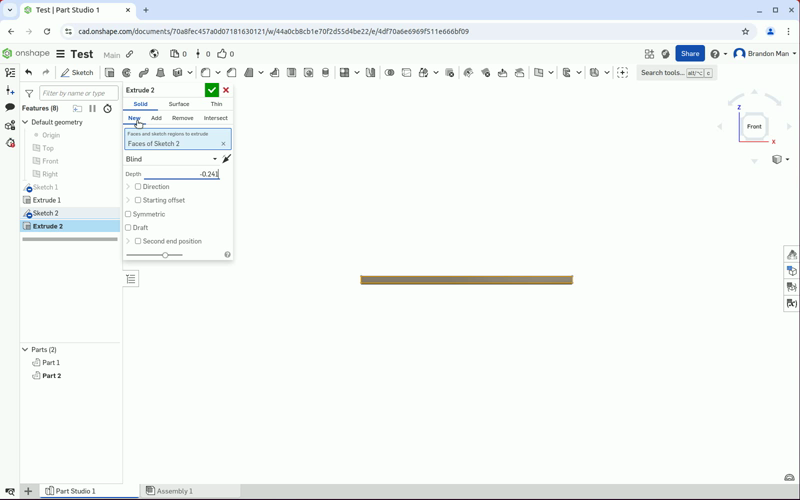
key(enter)
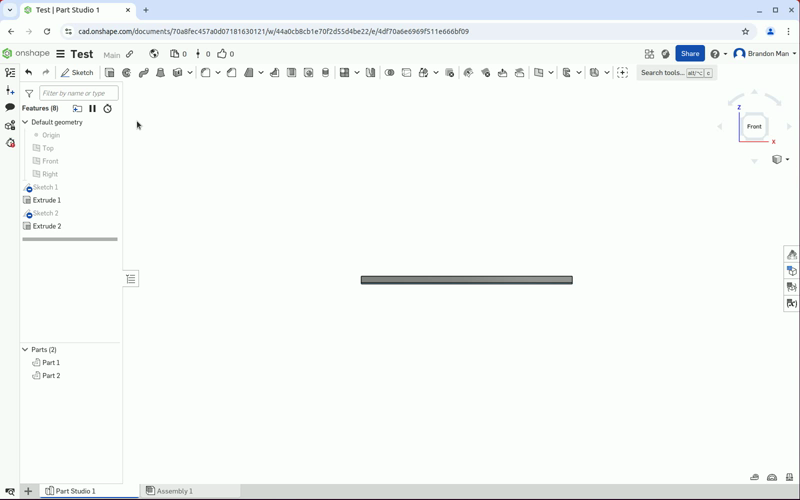
key(shift+h)
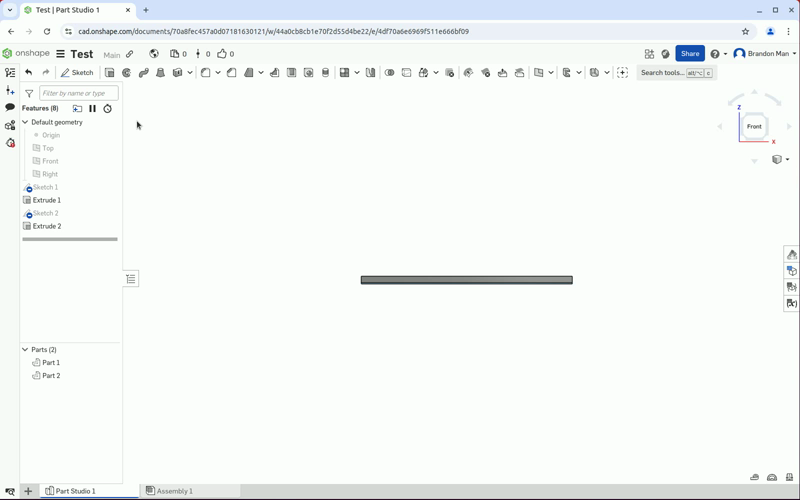
key(shift+h)
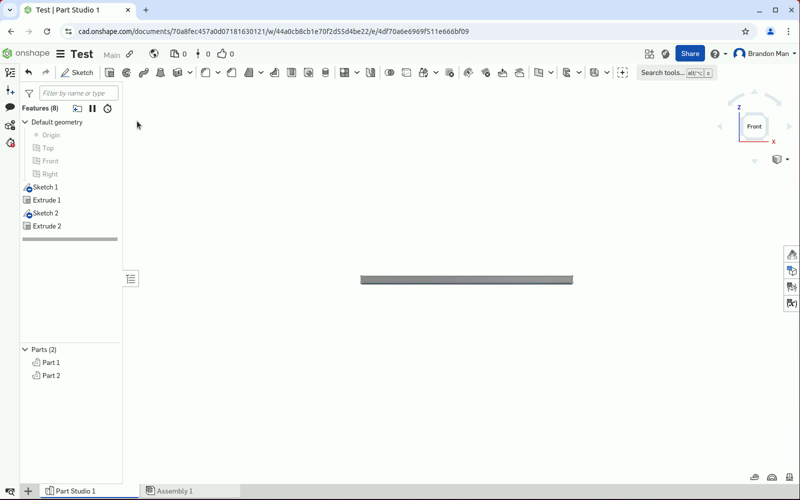
key(shift+7)
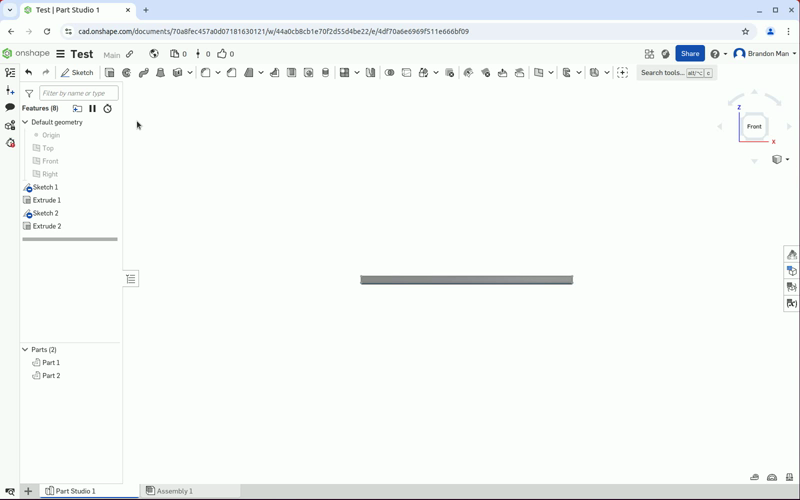
key(left, 2)
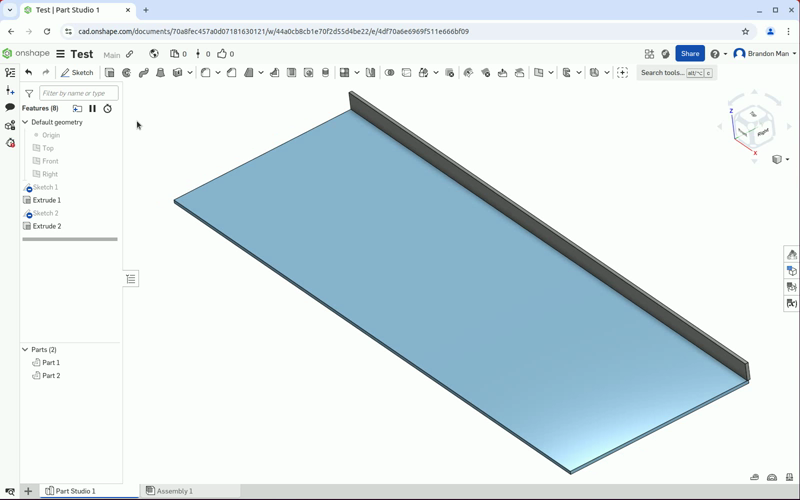
key(down, 2)
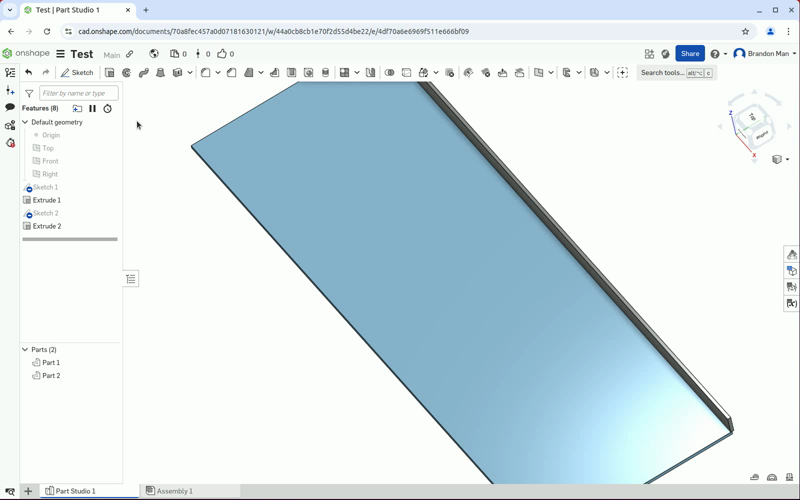
key(up, 2)
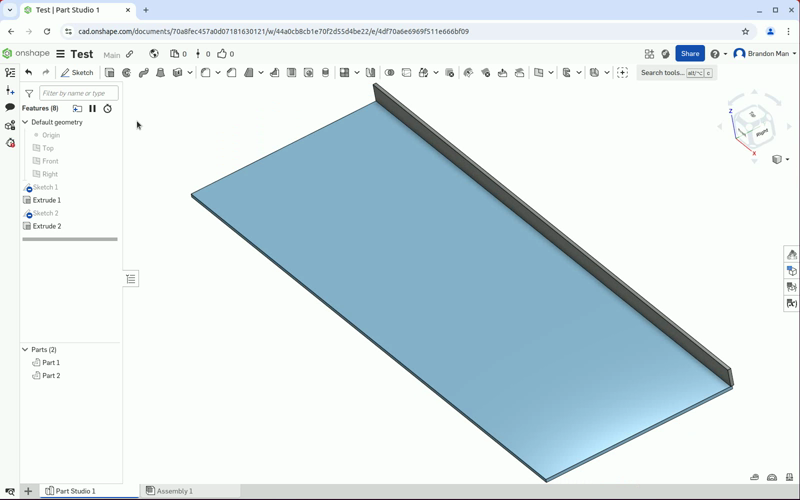
key(right, 2)
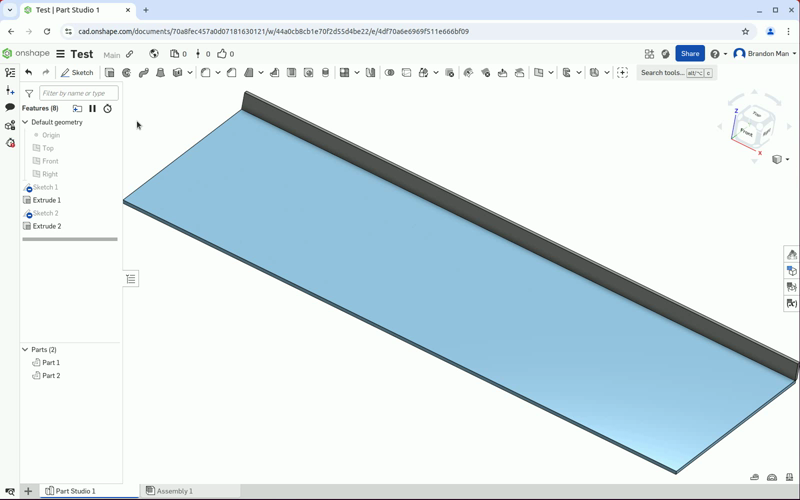
mouse_move(73, 189)
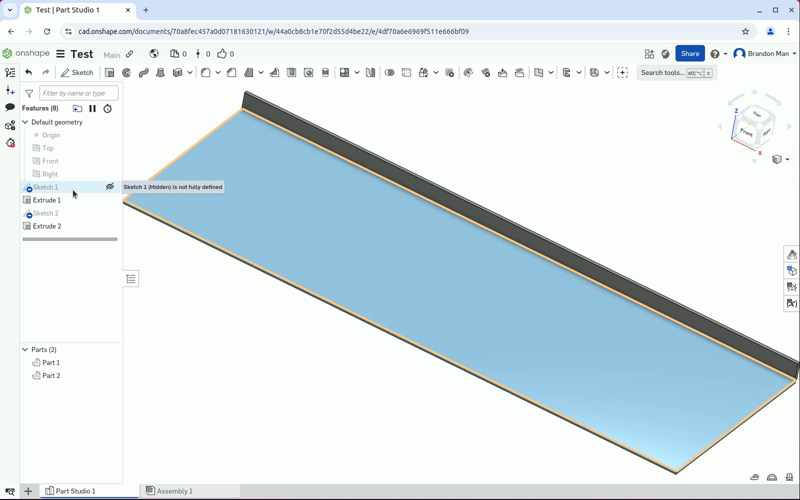
click(73, 189)